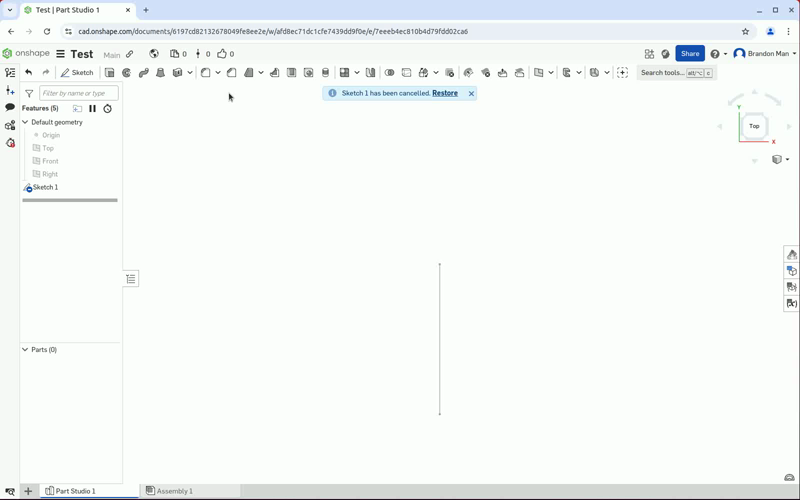
key(shift+h)
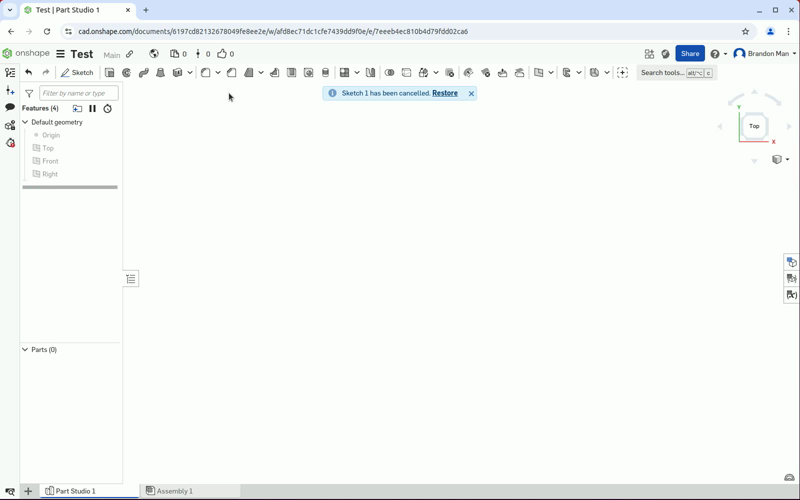
mouse_move(73, 352)
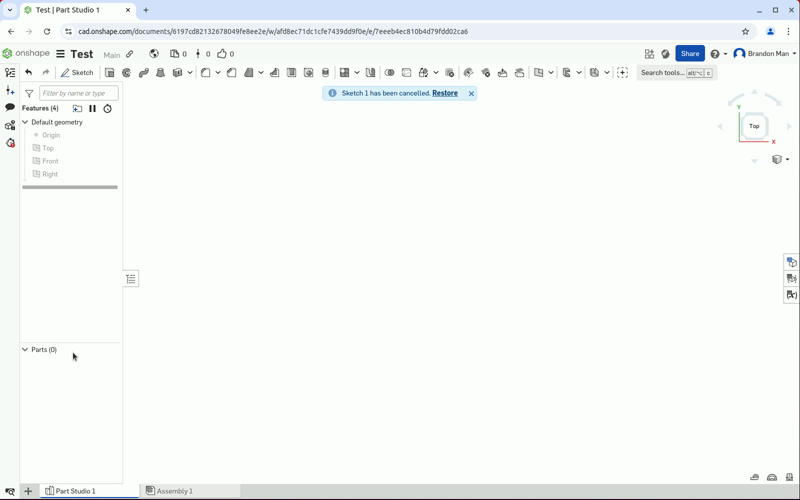
key(y)
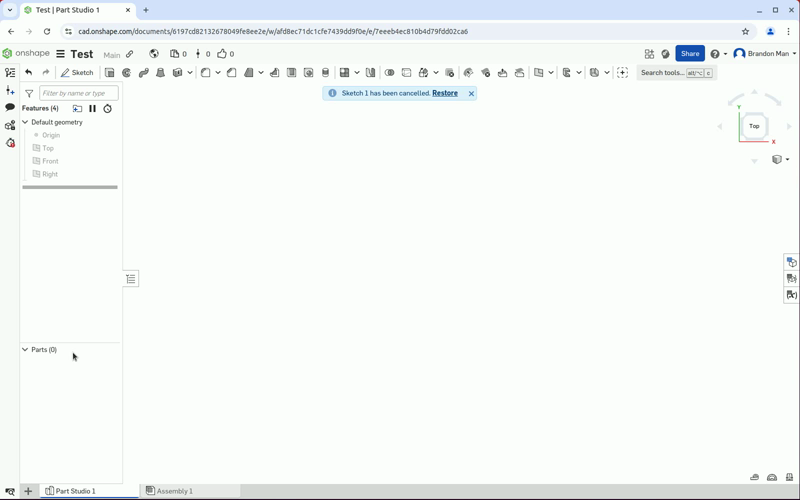
key(shift+p)
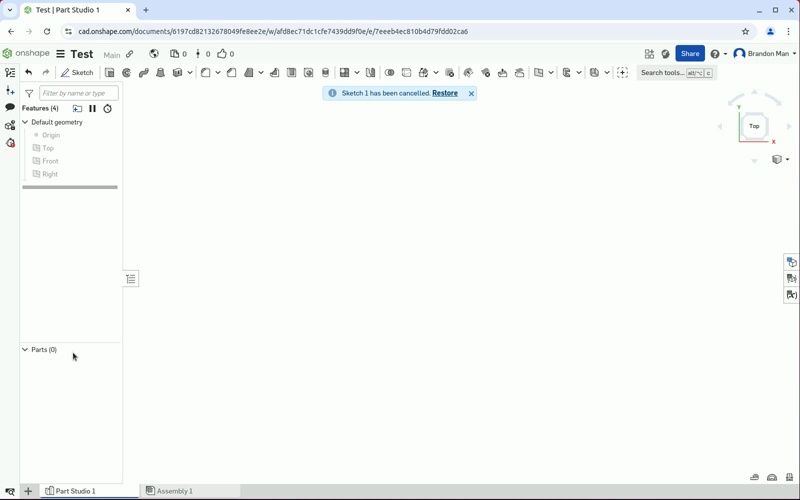
key(space)
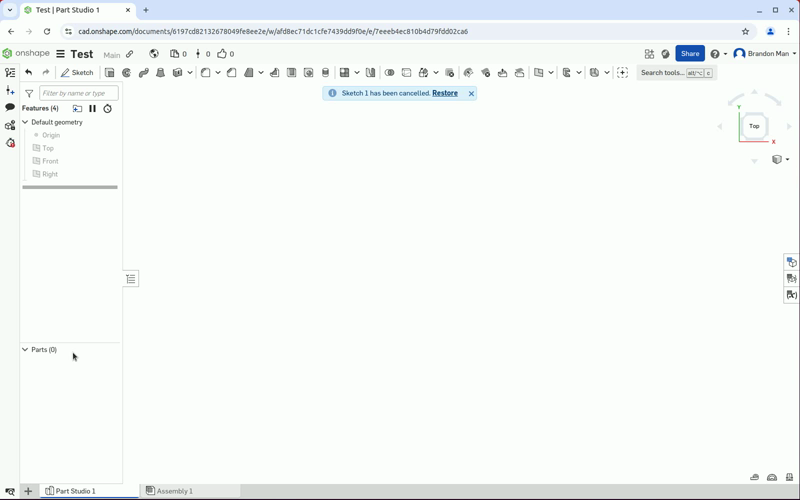
key_down(shift)
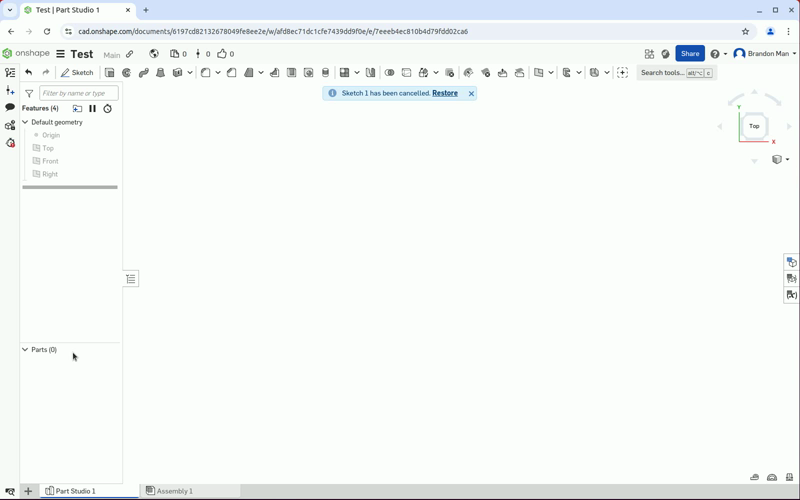
key(up)
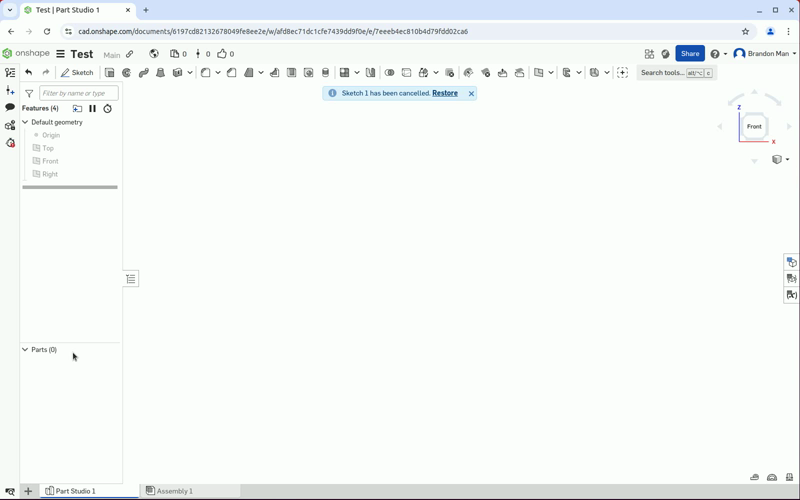
key_up(shift)
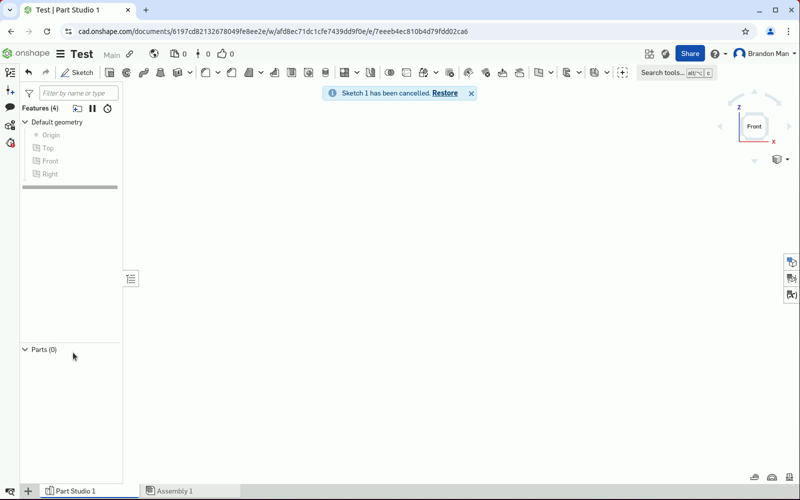
mouse_move(73, 352)
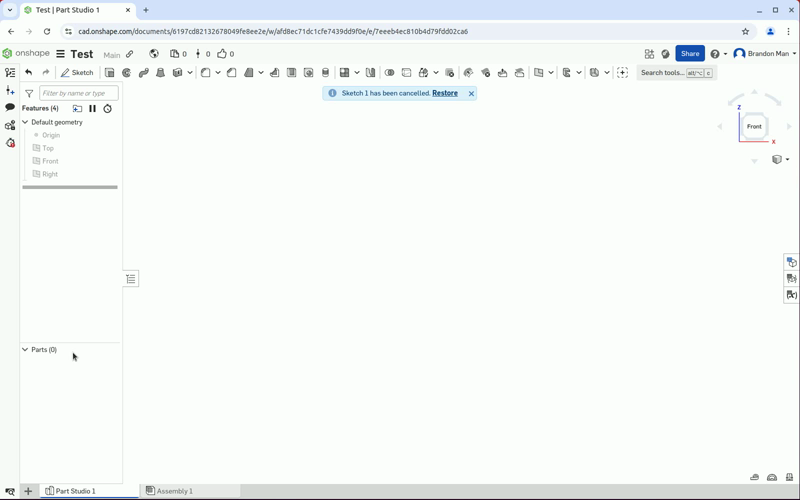
key(shift+y)
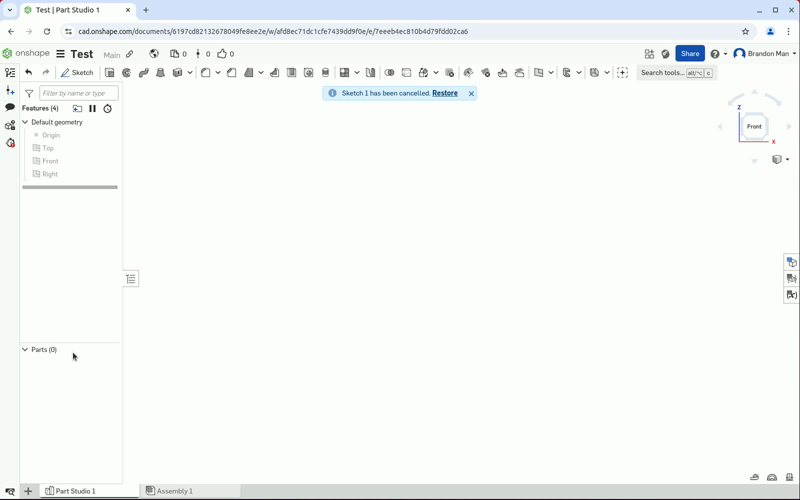
key(shift+s)
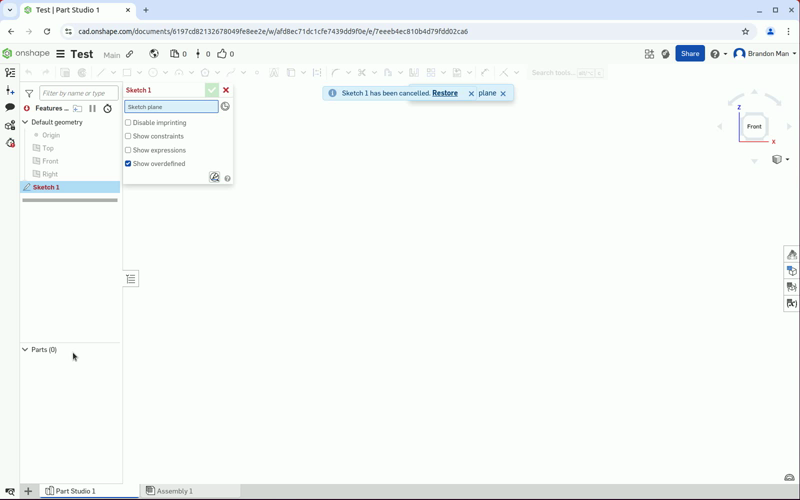
mouse_move(73, 163)
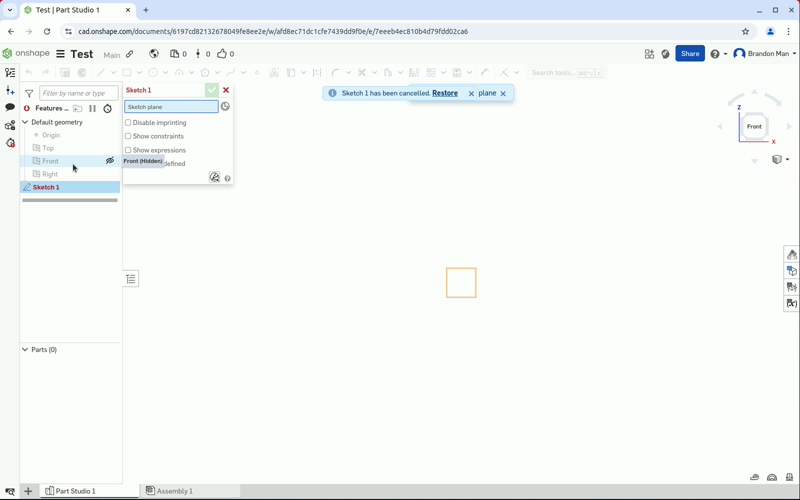
click(73, 163)
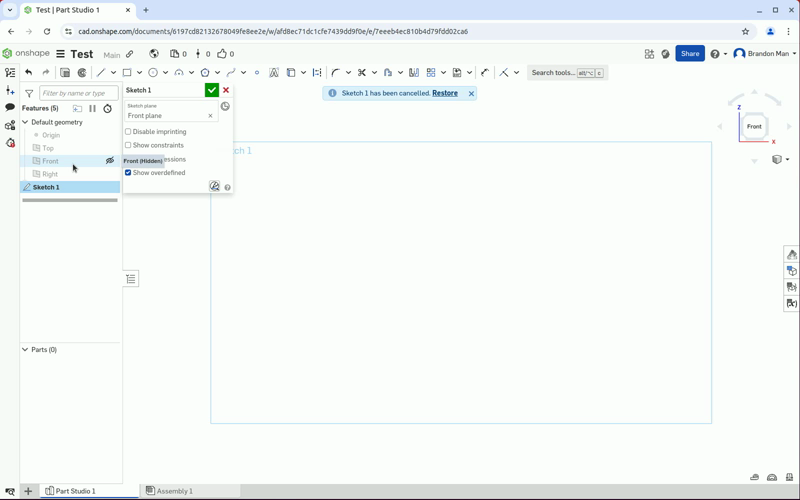
mouse_move(73, 352)
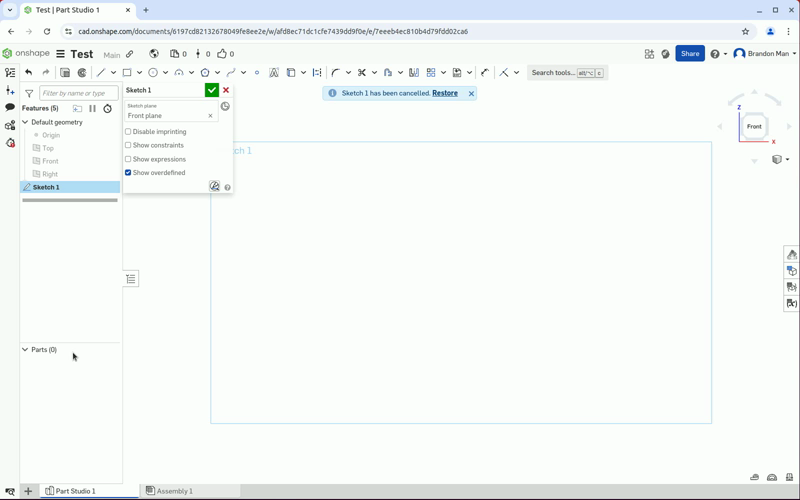
key(y)
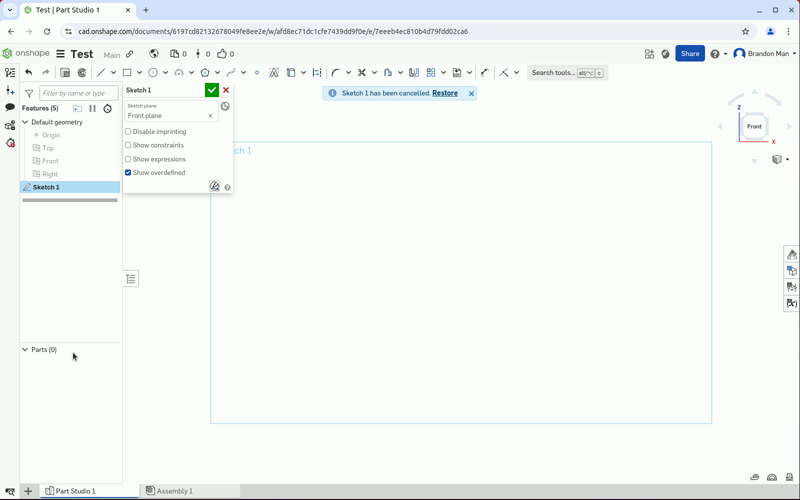
key(c)
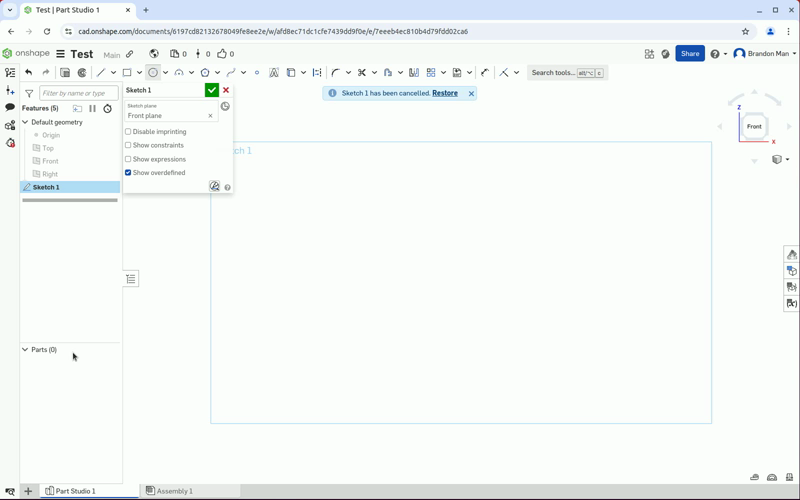
key_down(shift)
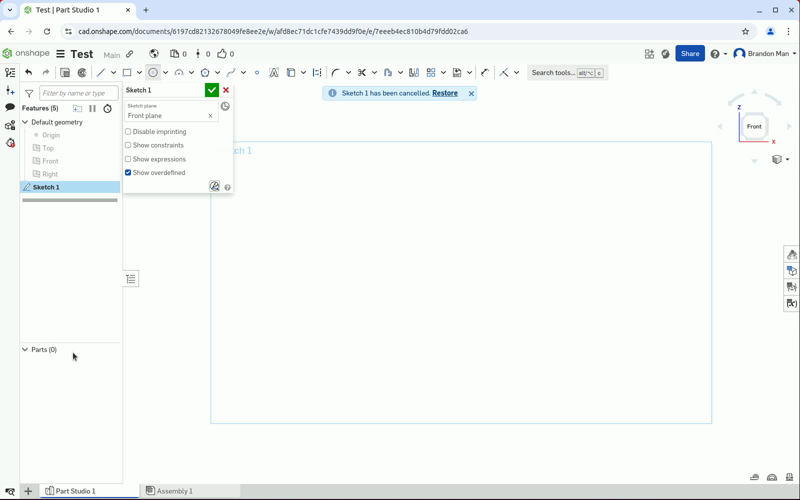
mouse_move(460, 282)
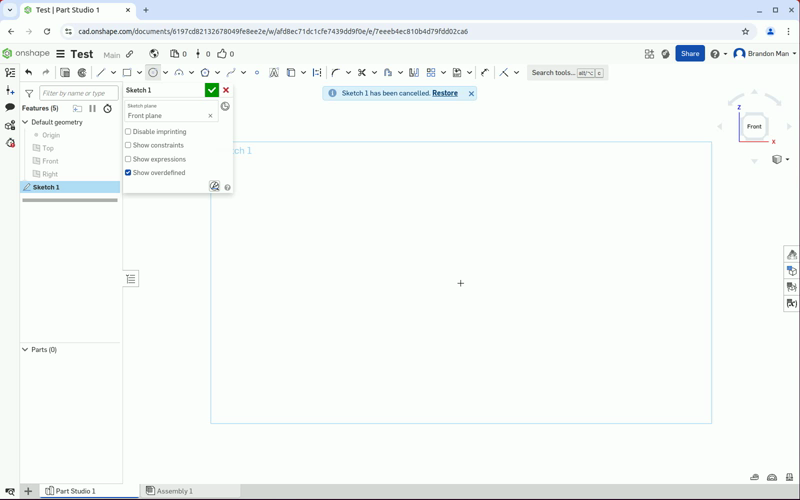
click(460, 282)
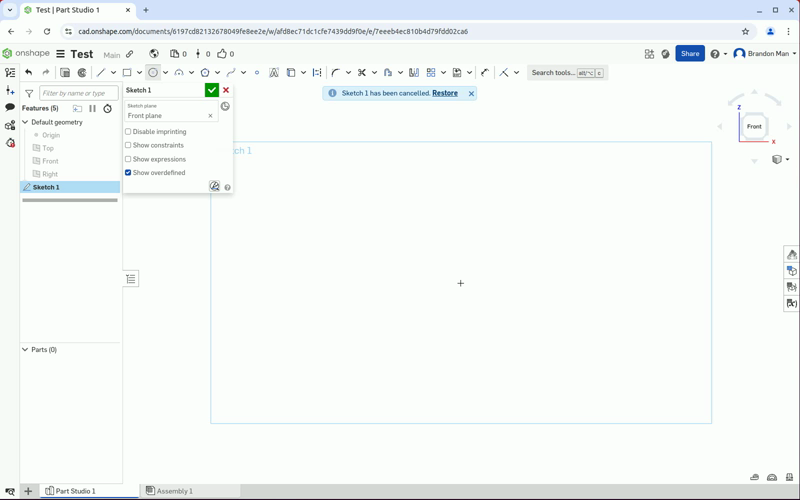
key_up(shift)
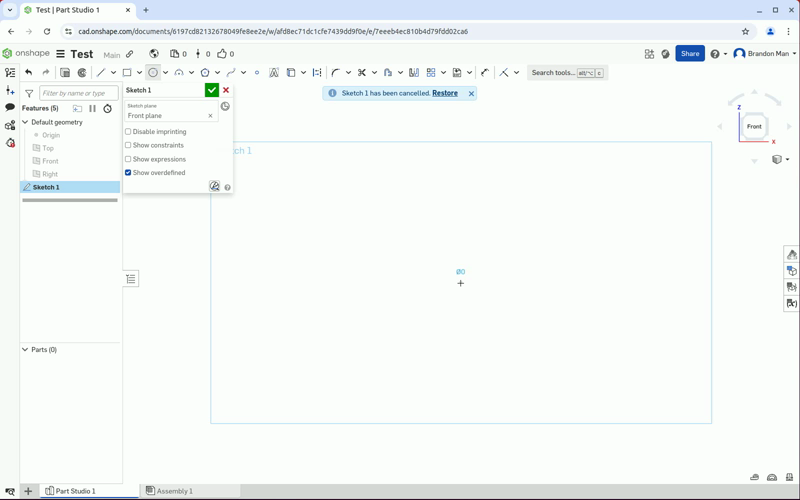
mouse_move(505, 282)
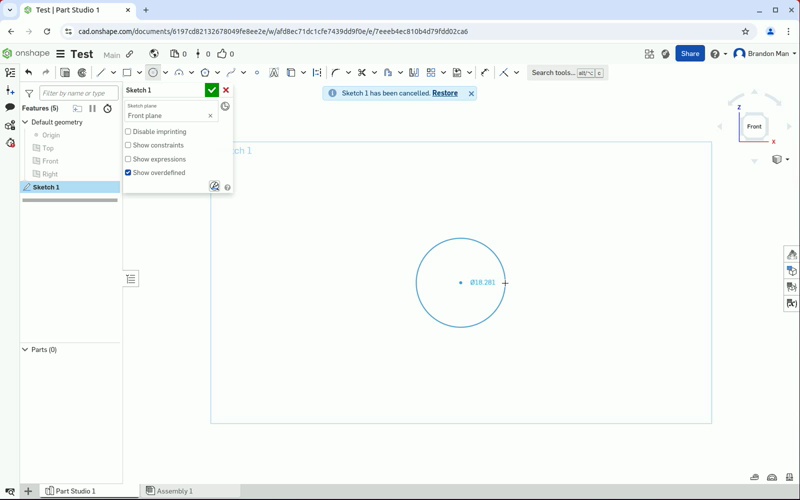
click(505, 282)
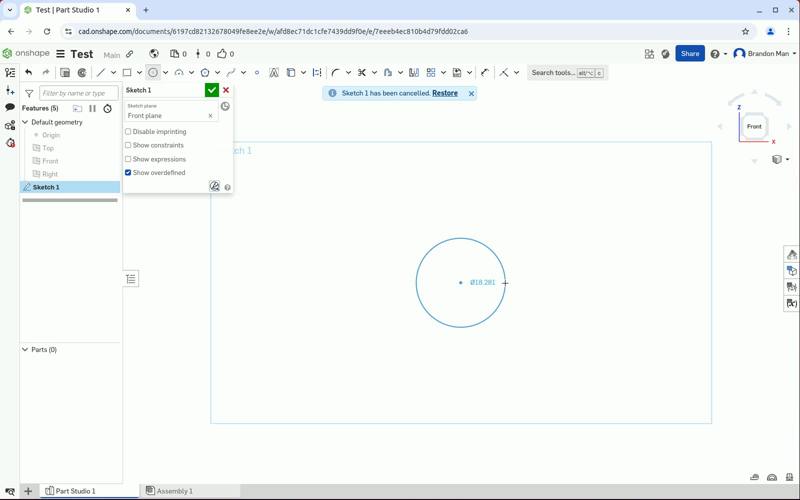
key(esc)
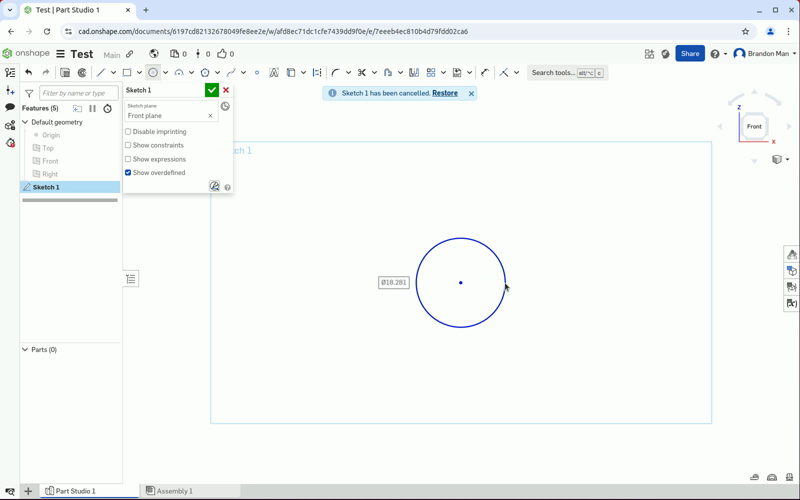
key(c)
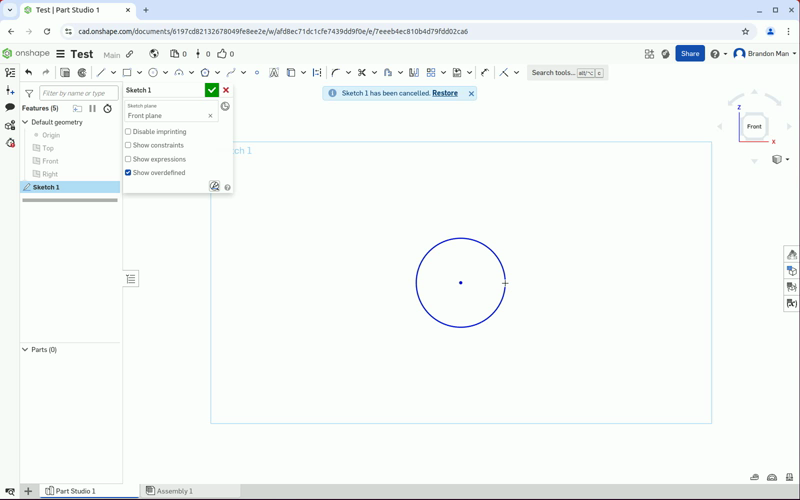
key_down(shift)
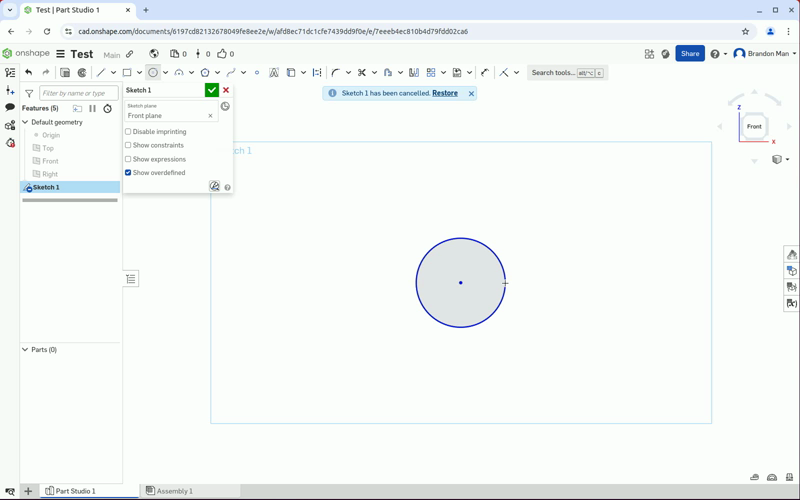
mouse_move(460, 282)
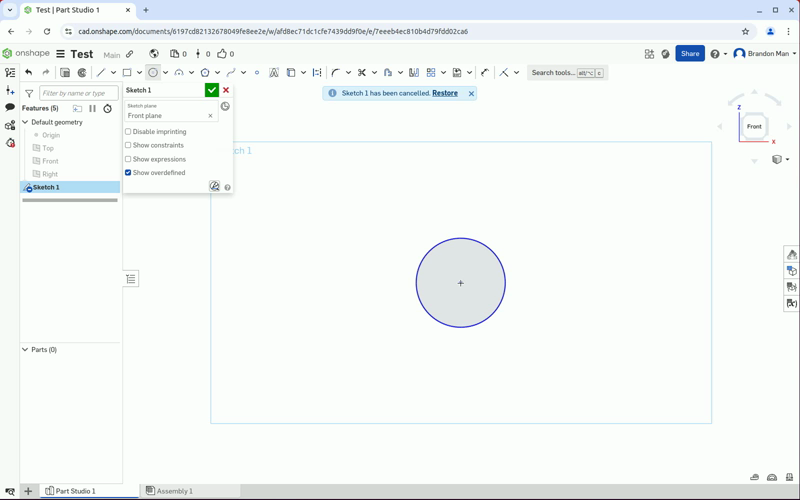
click(460, 282)
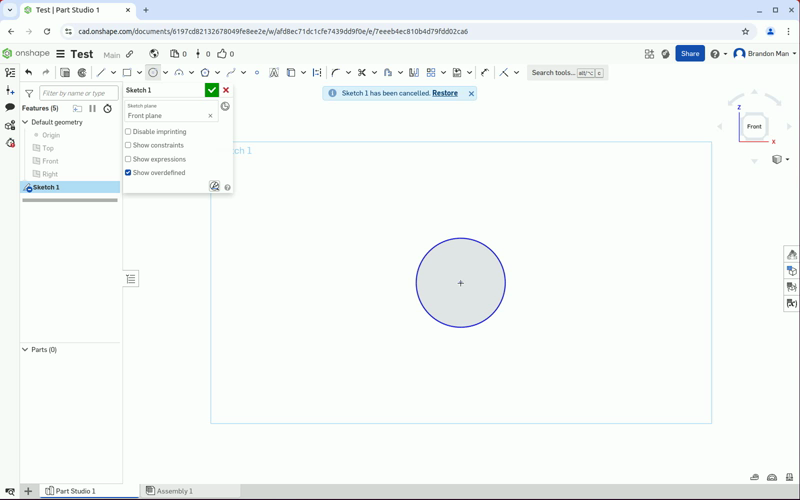
key_up(shift)
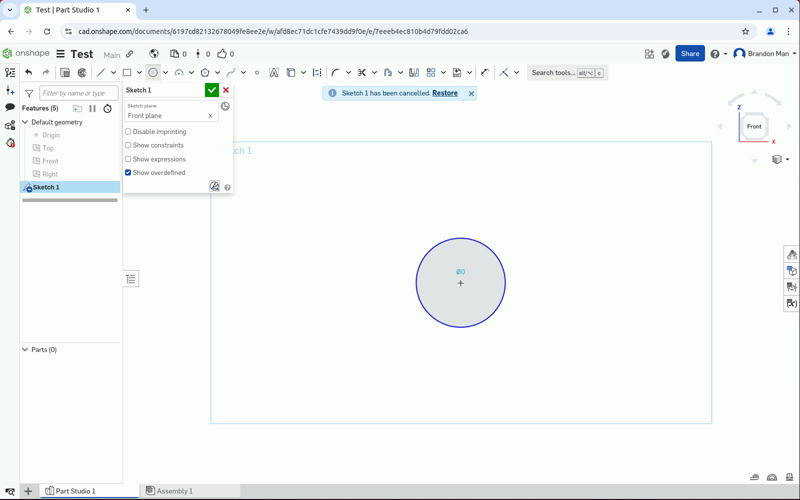
mouse_move(478, 282)
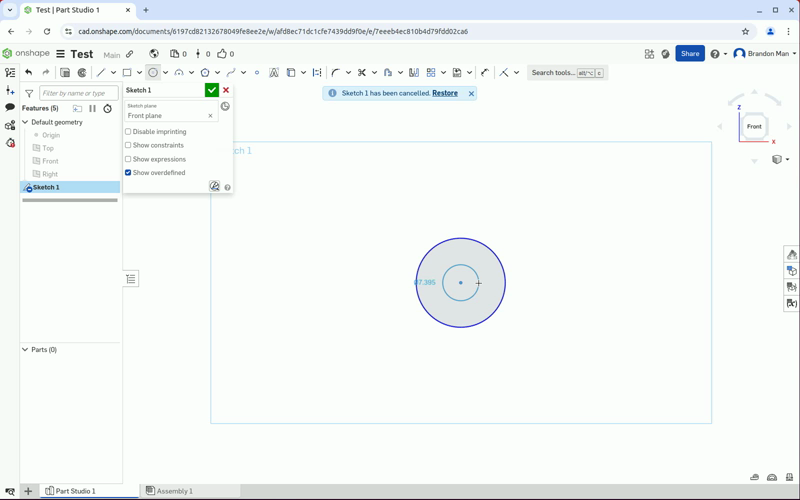
click(478, 282)
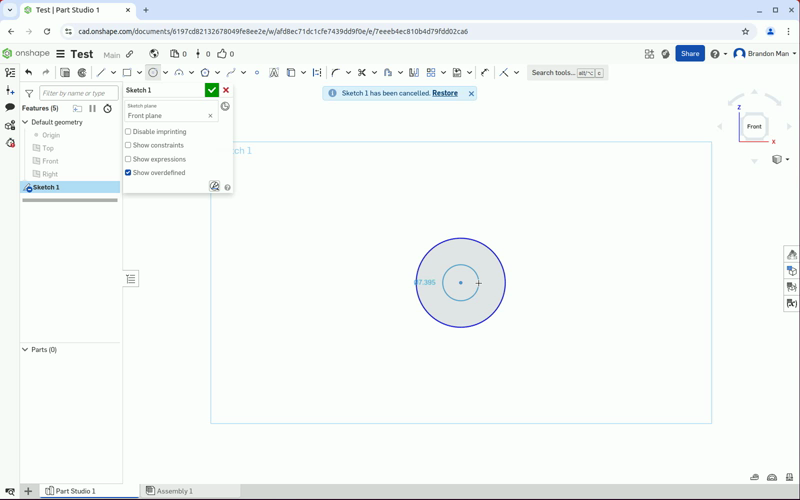
key(esc)
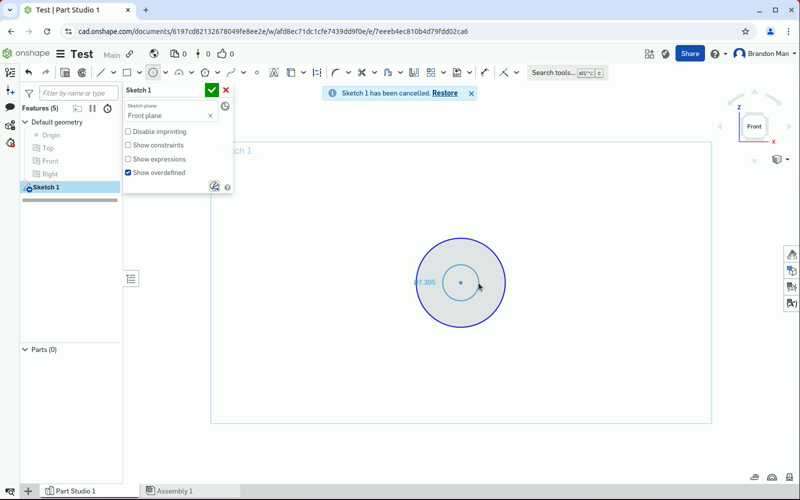
mouse_move(430, 264)
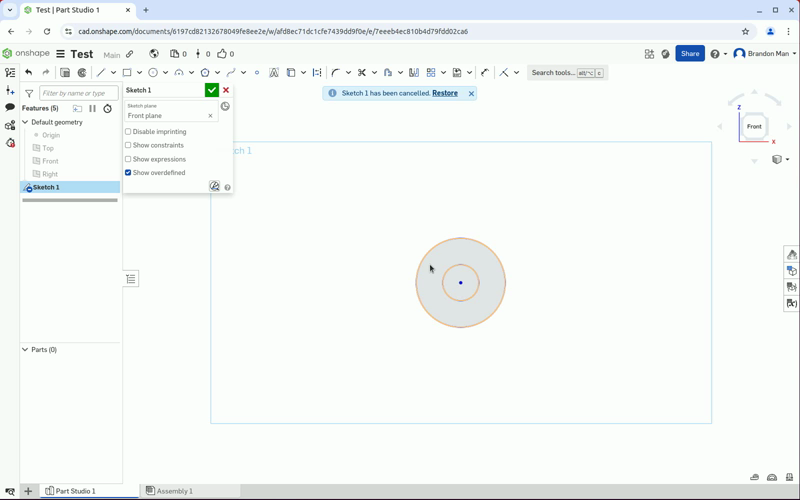
click(430, 264)
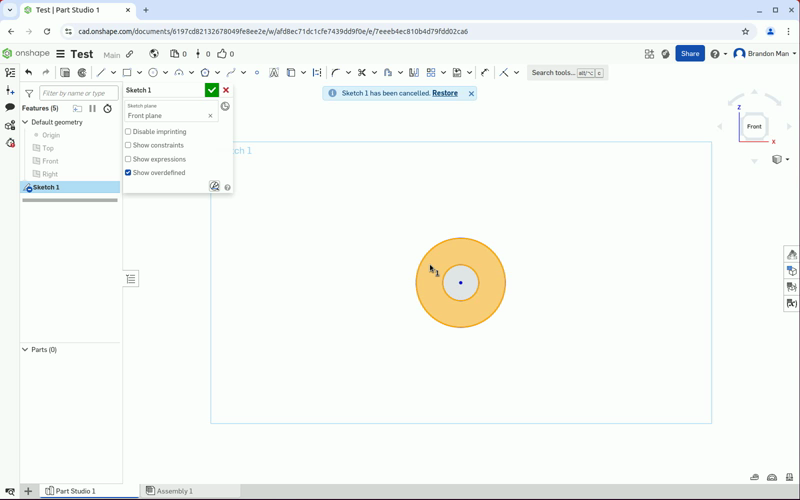
mouse_move(73, 352)
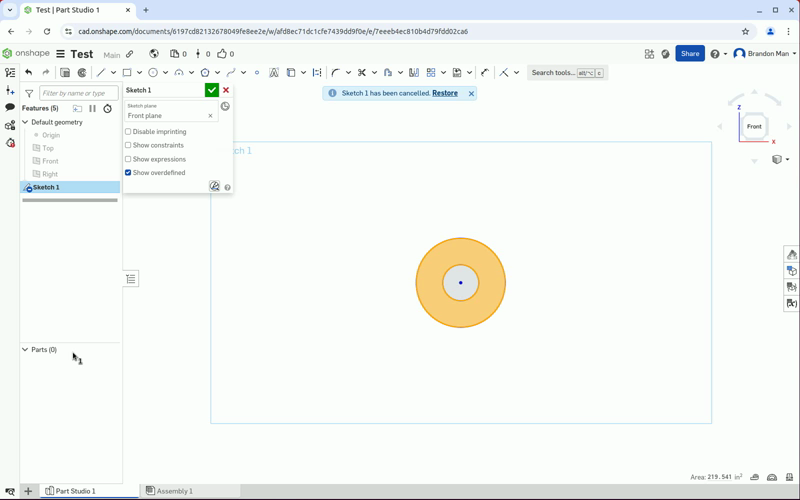
key(shift+y)
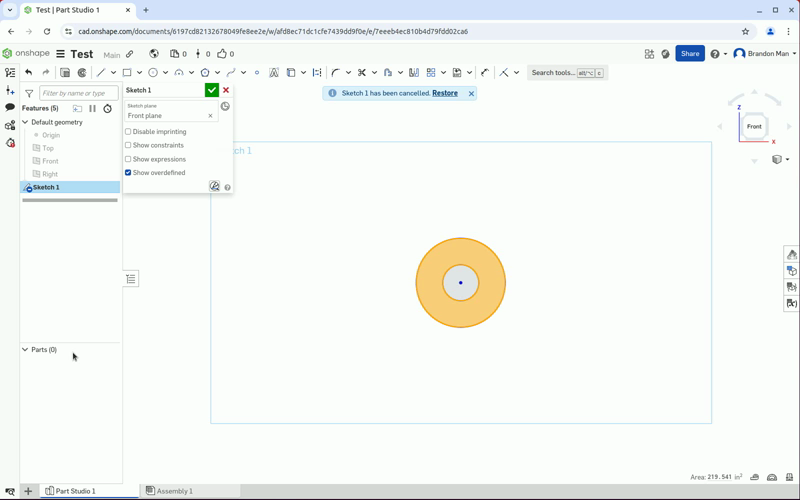
key(shift+e)
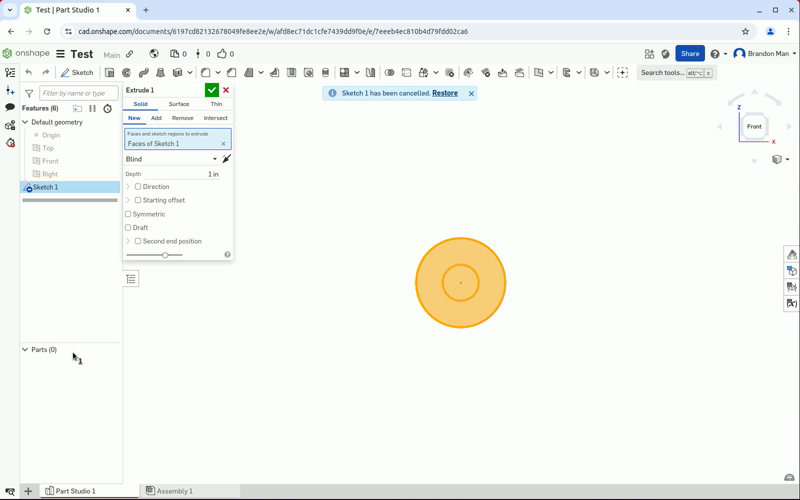
mouse_move(143, 106)
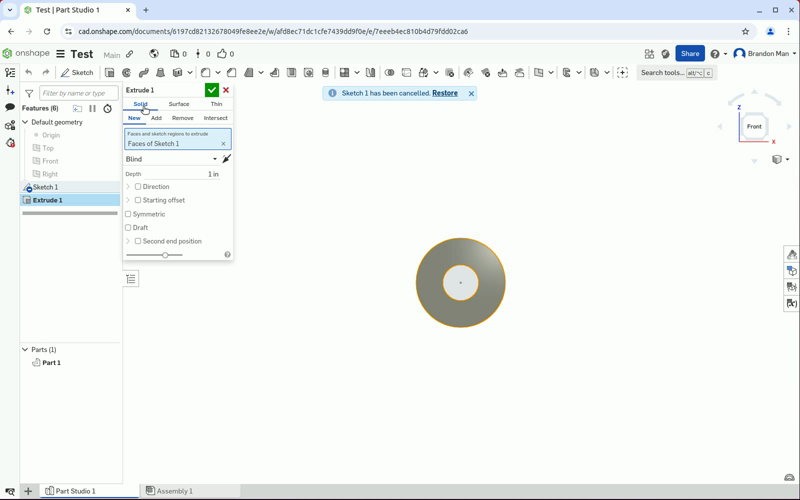
click(143, 106)
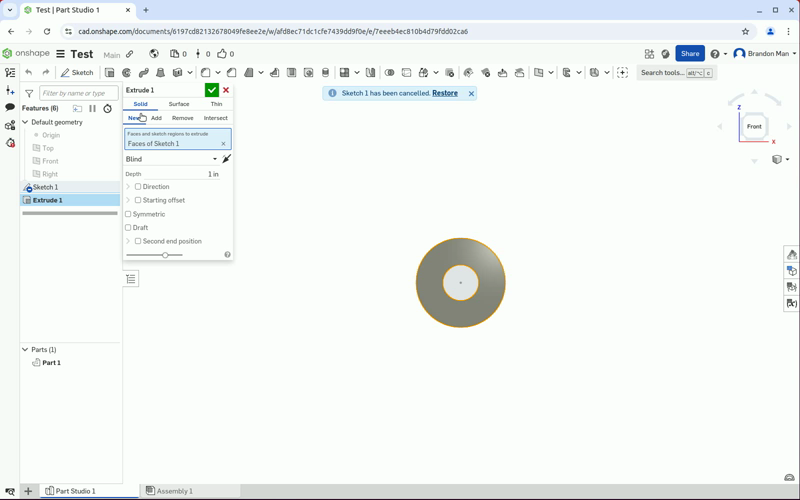
mouse_move(137, 120)
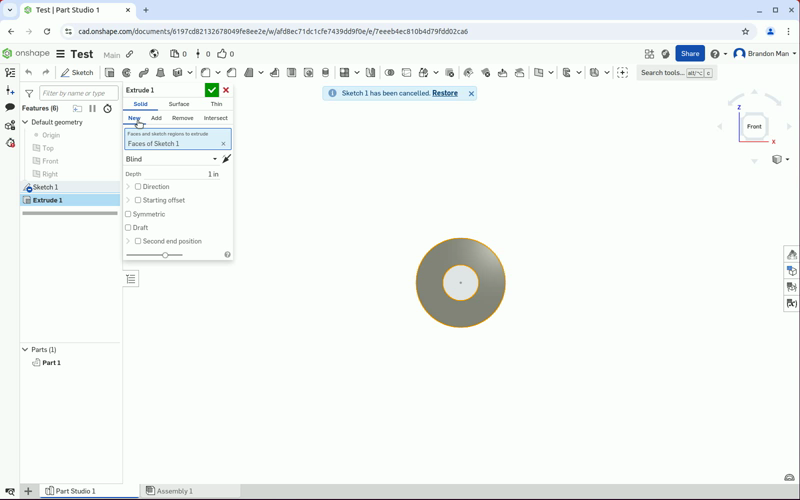
click(137, 120)
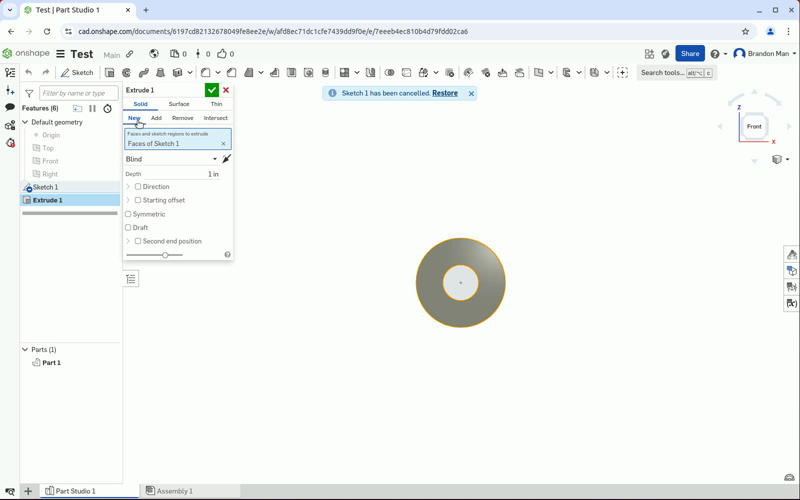
key(tab, 4)
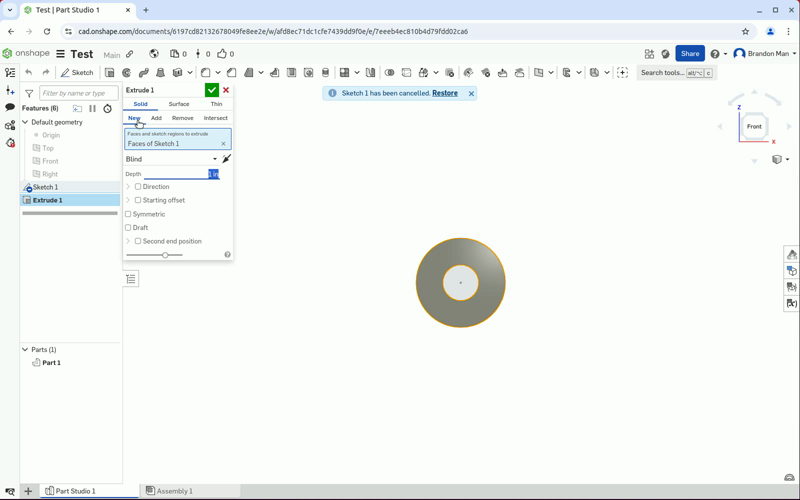
text(3.611)
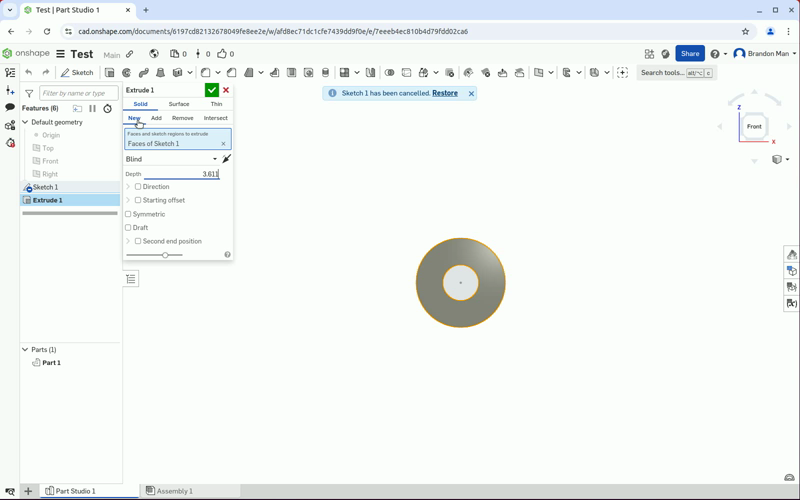
key(enter)
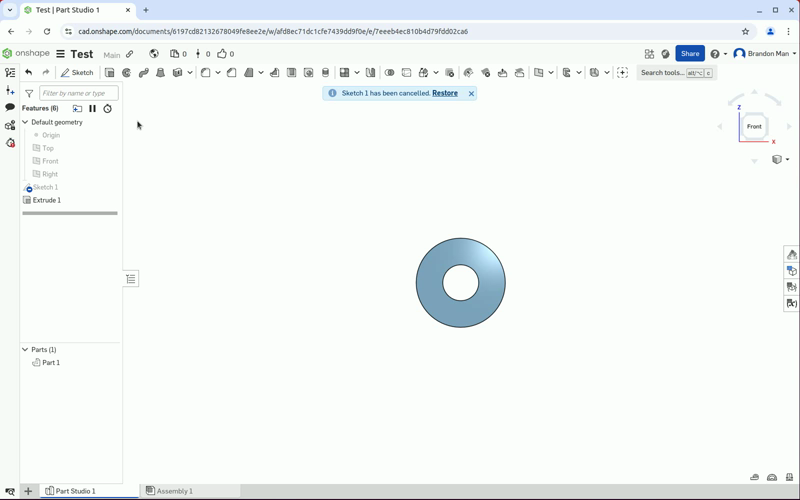
key(shift+h)
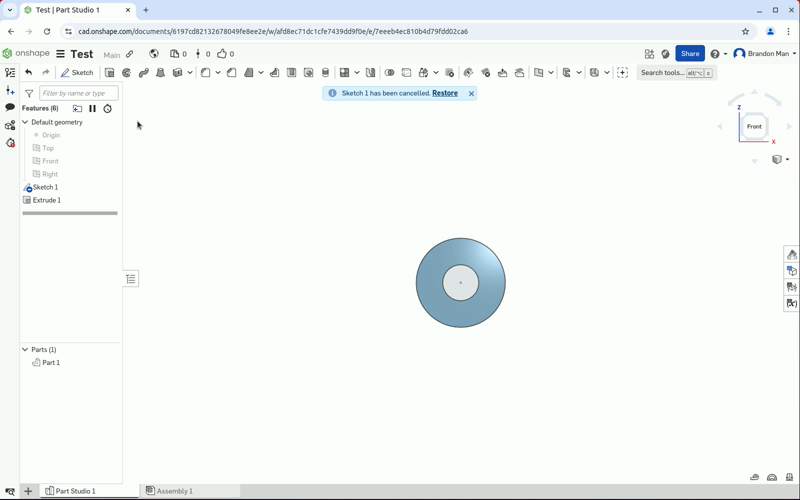
key(shift+h)
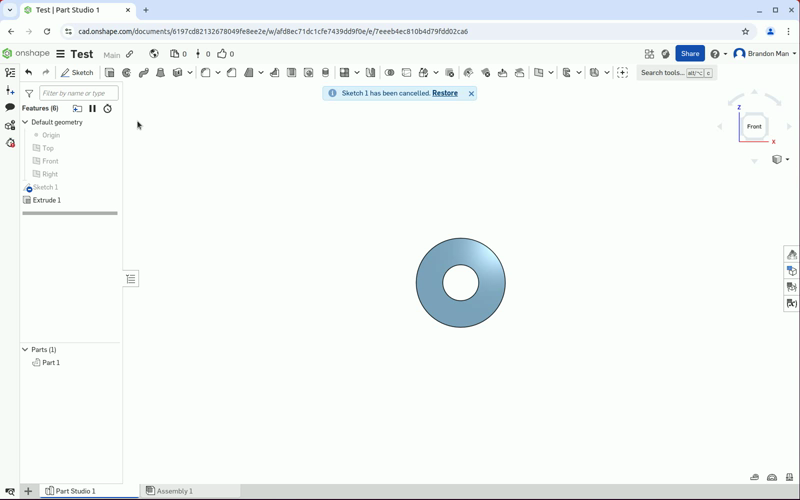
mouse_move(73, 189)
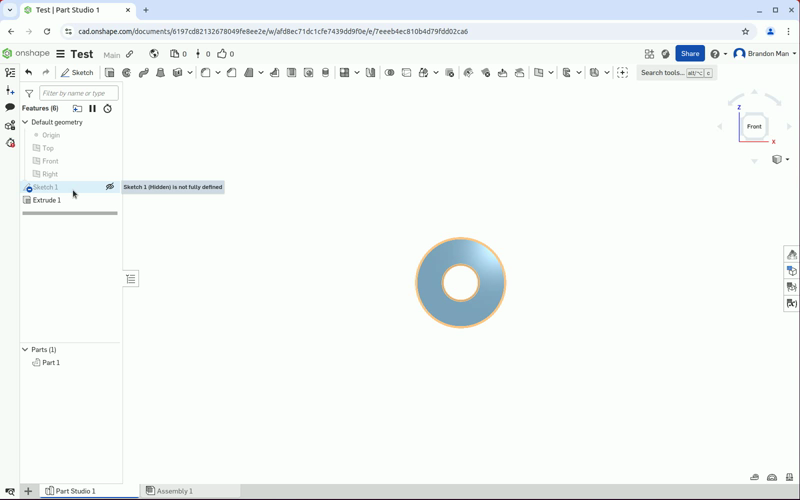
click(73, 189)
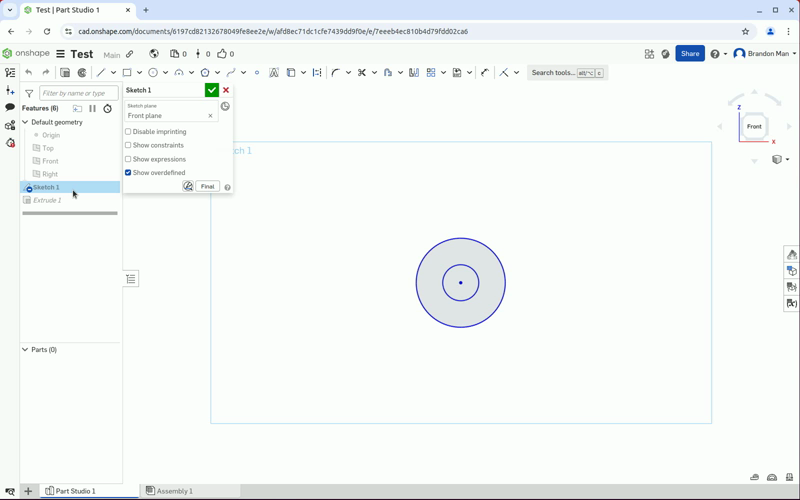
mouse_move(229, 92)
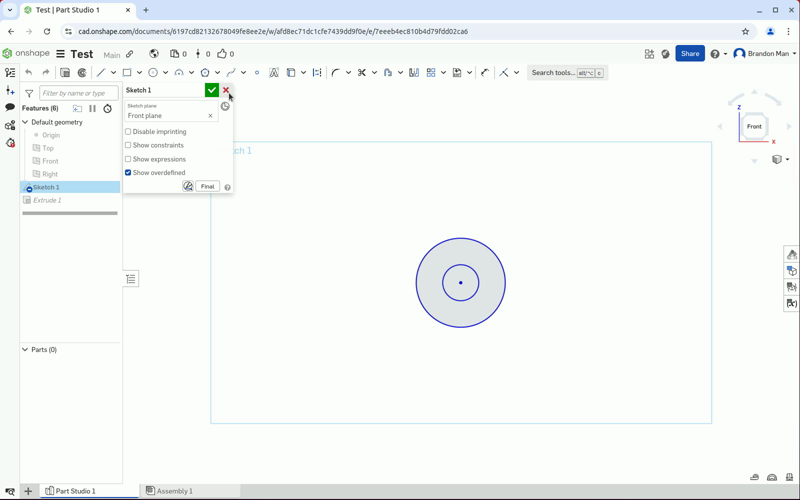
click(229, 92)
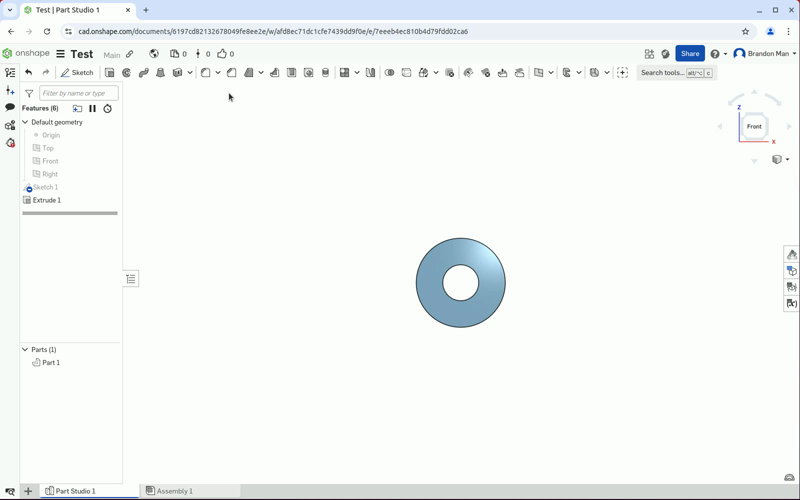
mouse_move(541, 75)
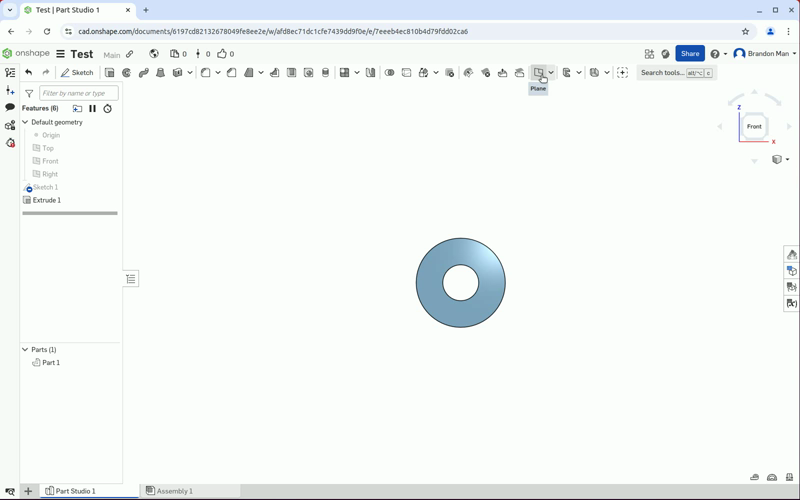
click(541, 75)
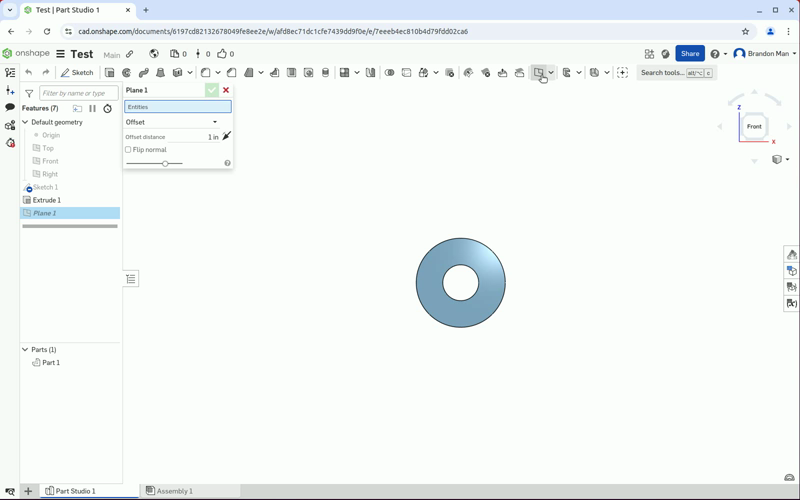
mouse_move(73, 163)
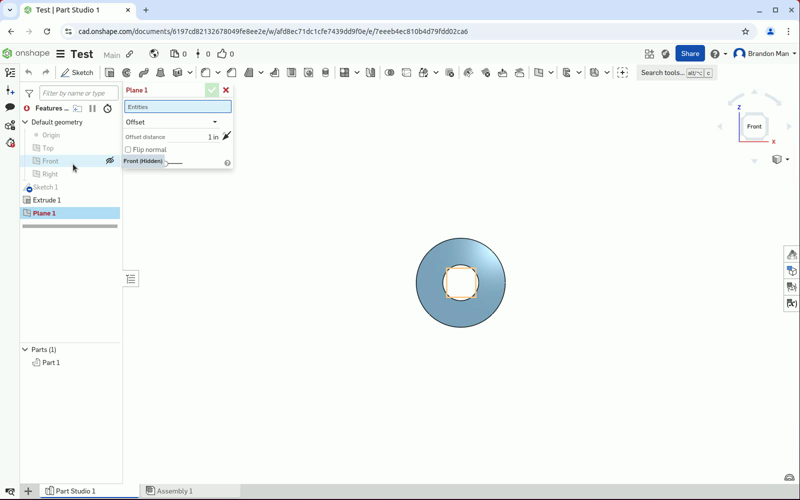
click(73, 163)
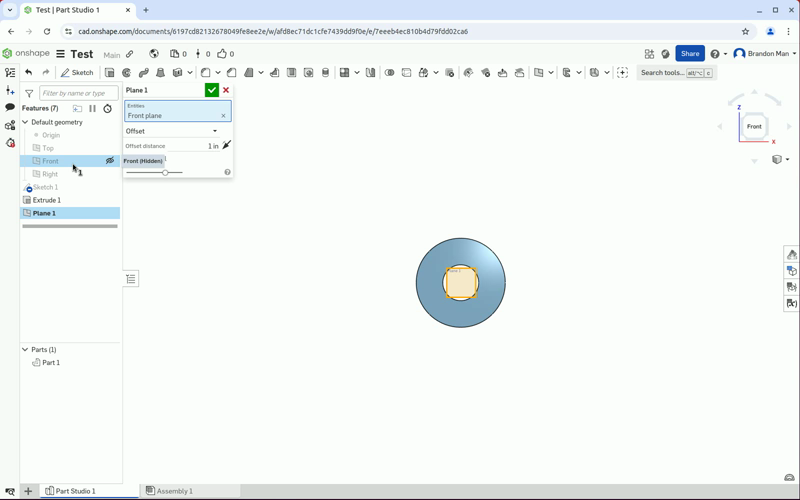
key(tab, 2)
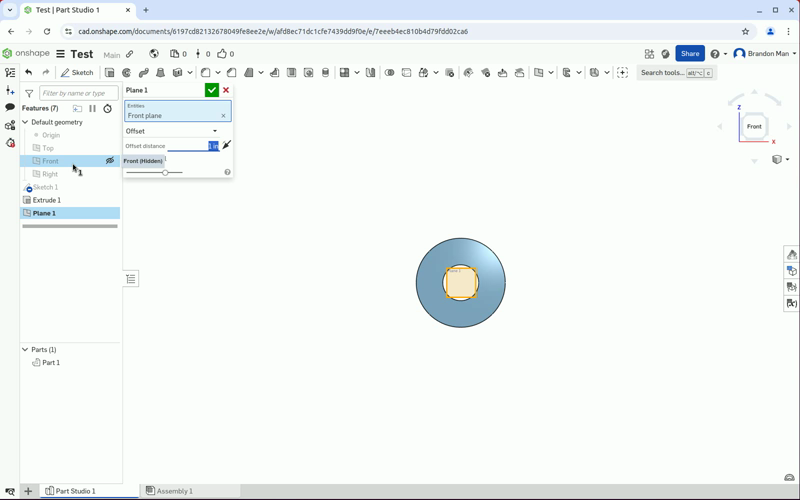
text(3.605)
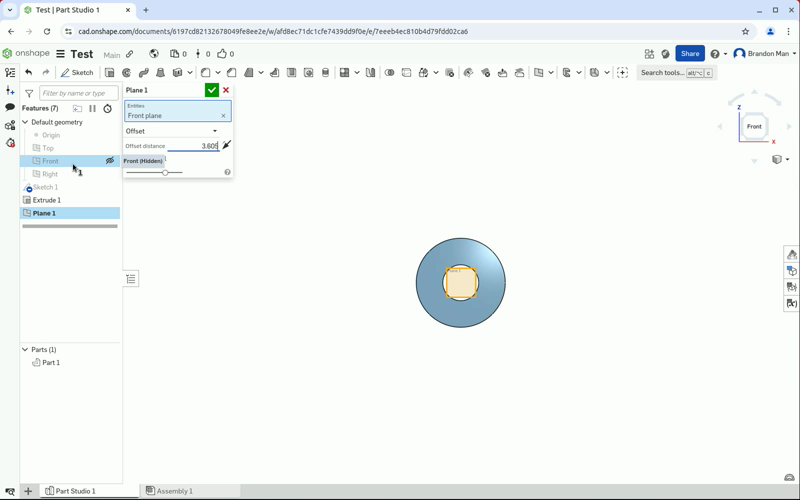
key(enter, 2)
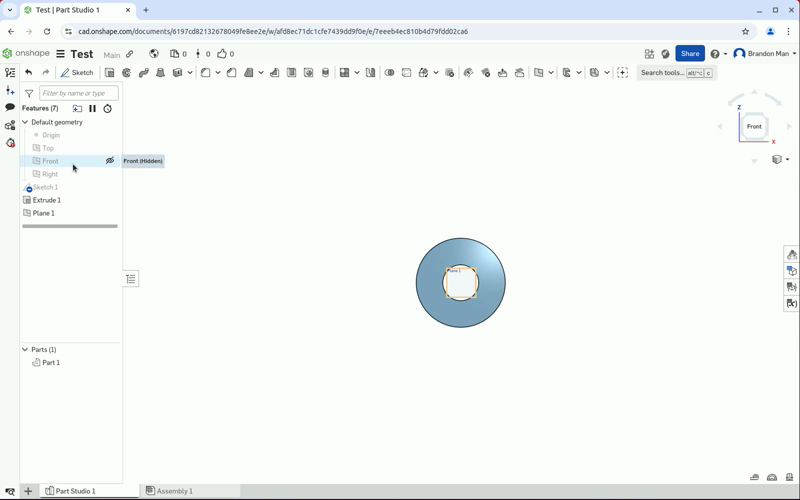
key(shift+s)
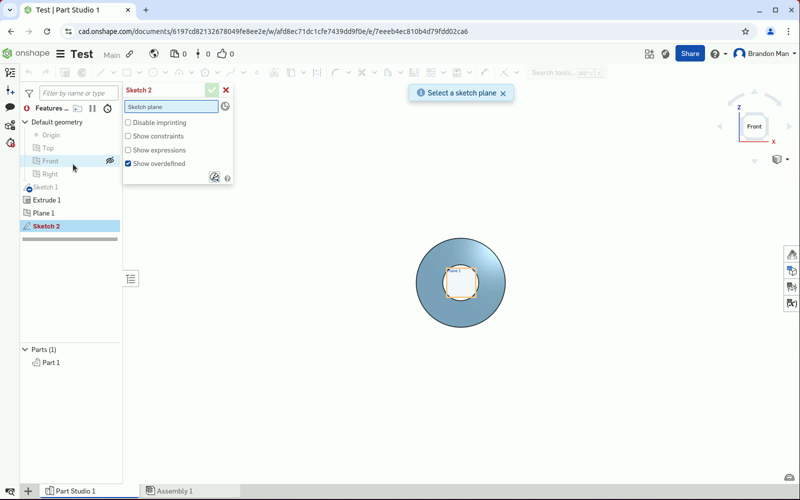
mouse_move(73, 215)
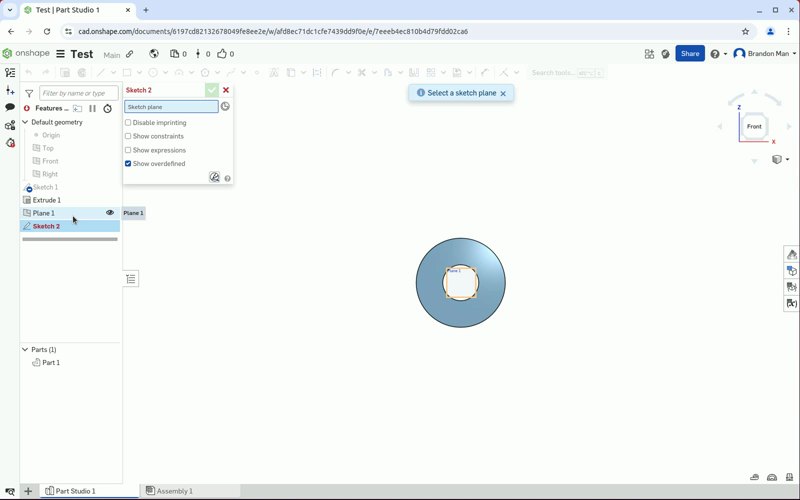
click(73, 215)
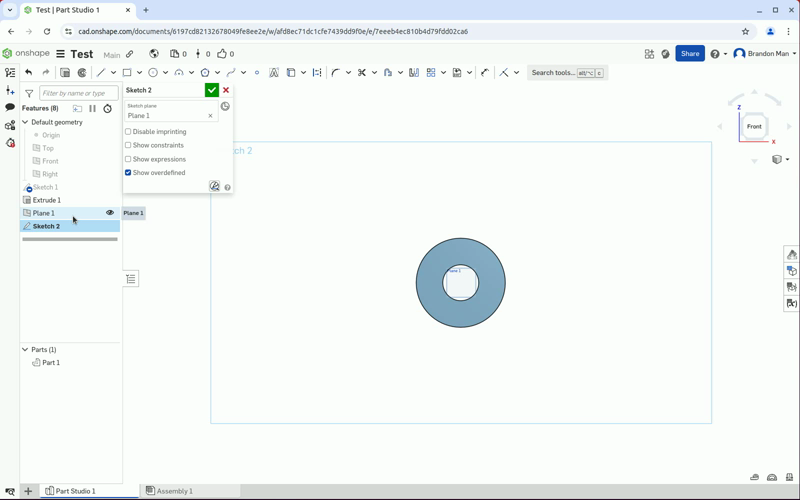
mouse_move(73, 352)
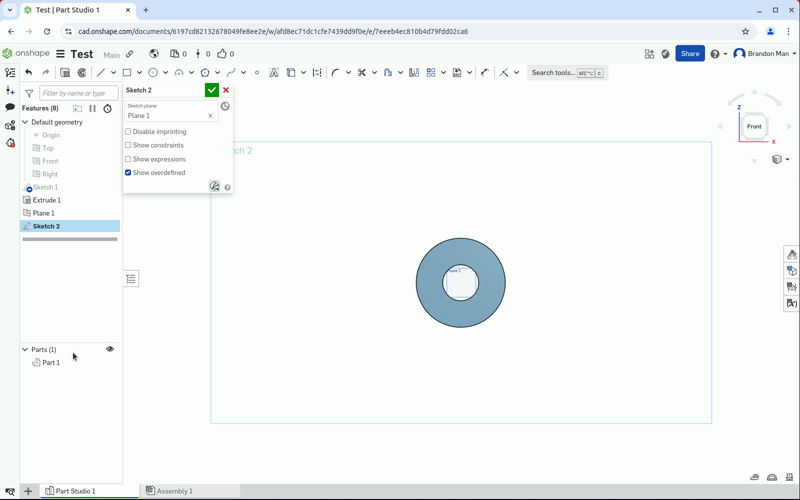
key(y)
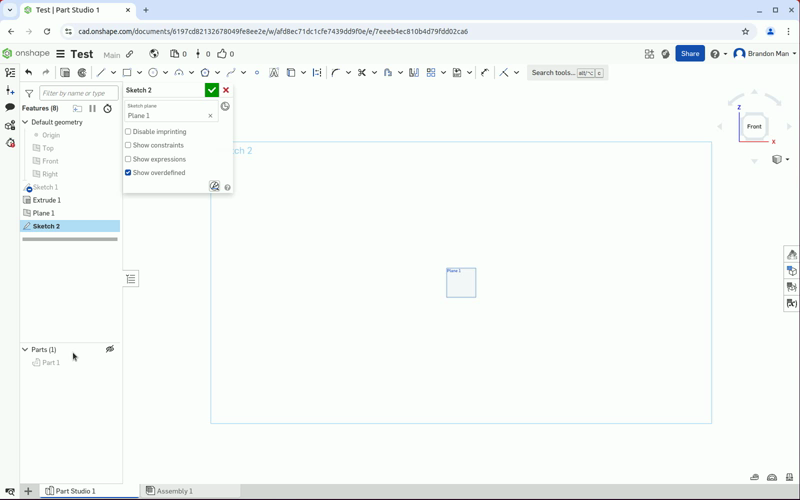
key(c)
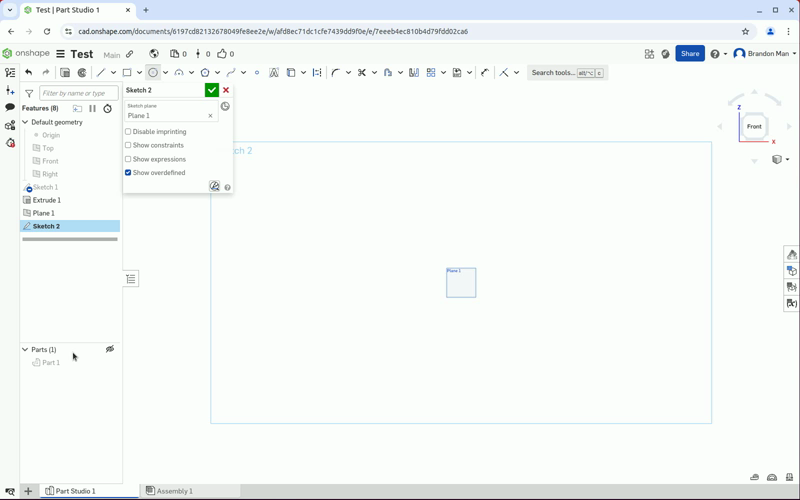
key_down(shift)
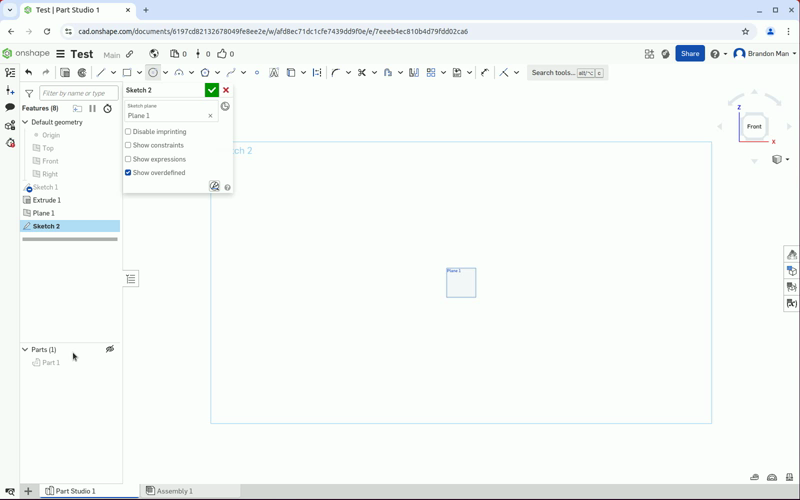
mouse_move(460, 282)
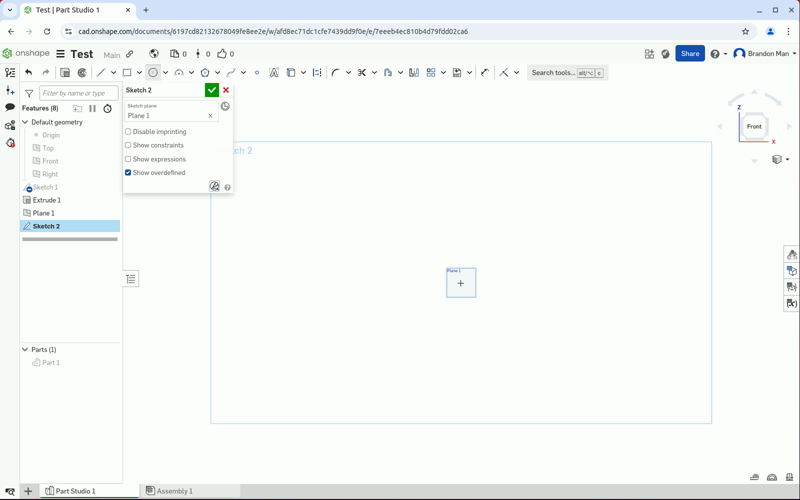
click(460, 282)
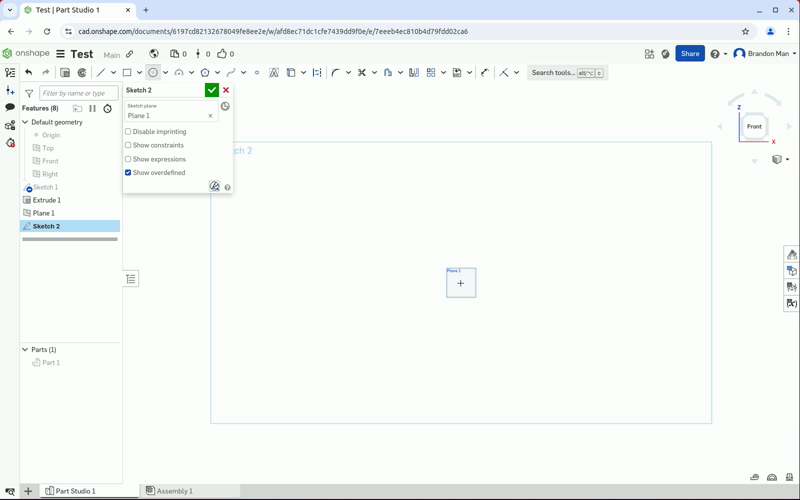
key_up(shift)
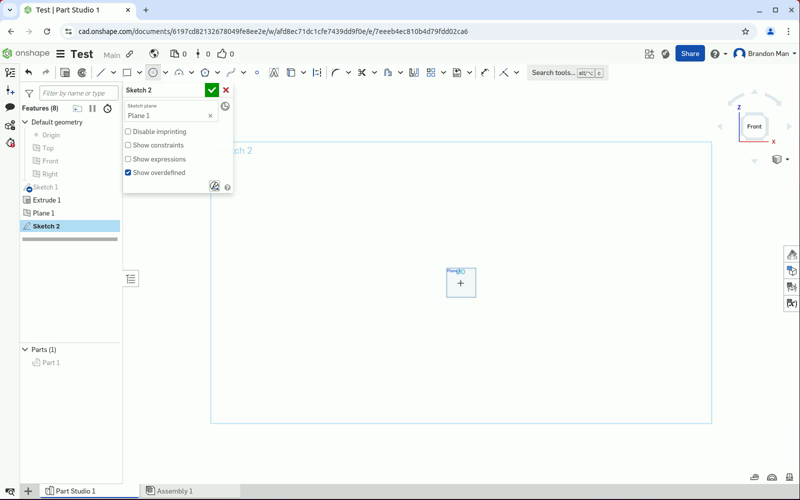
mouse_move(492, 282)
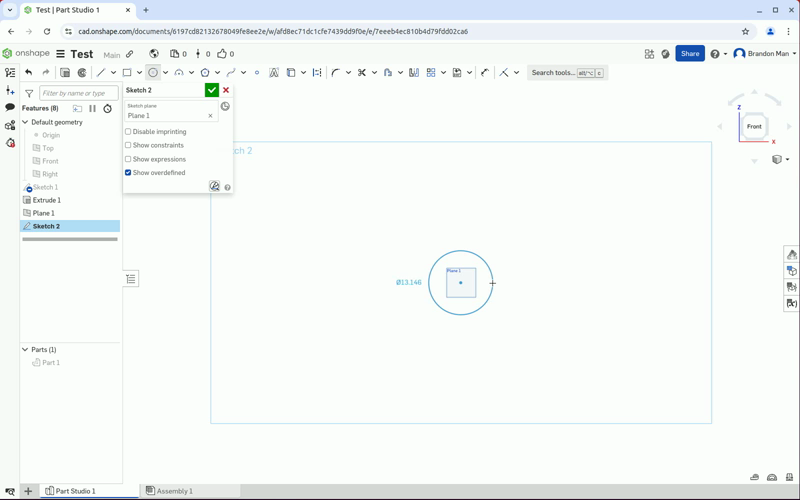
click(492, 282)
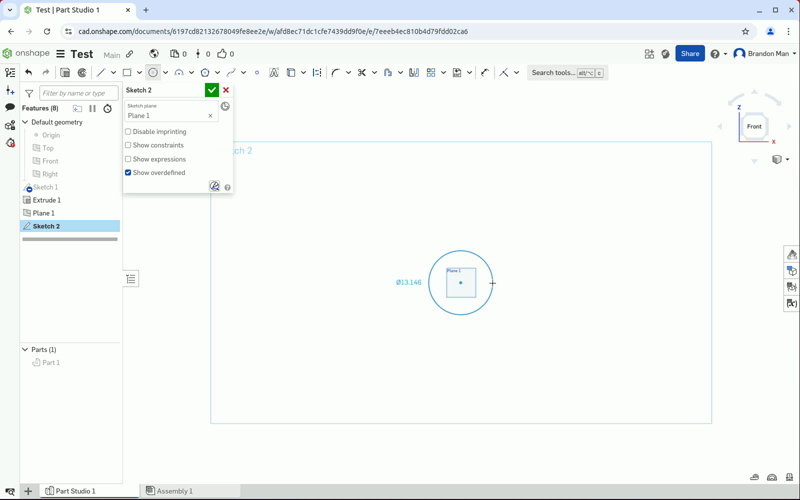
key(esc)
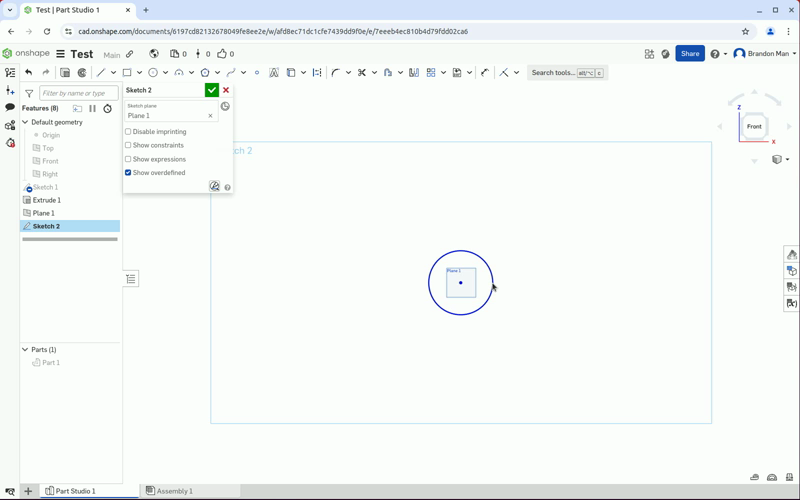
key(c)
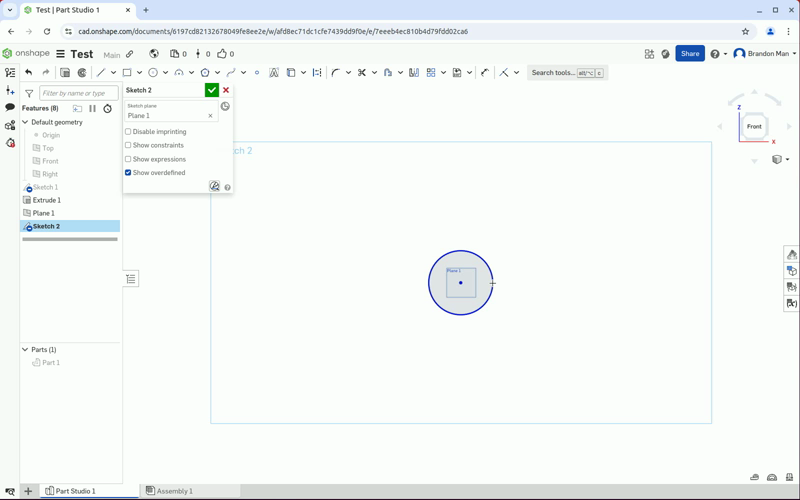
key_down(shift)
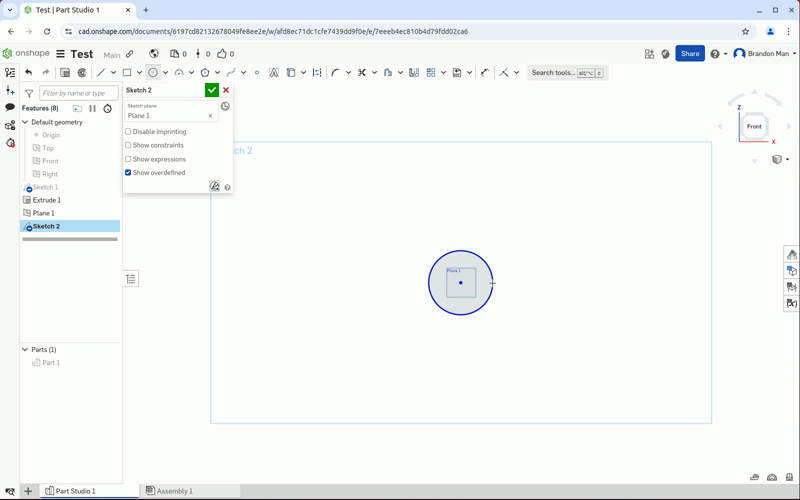
mouse_move(460, 282)
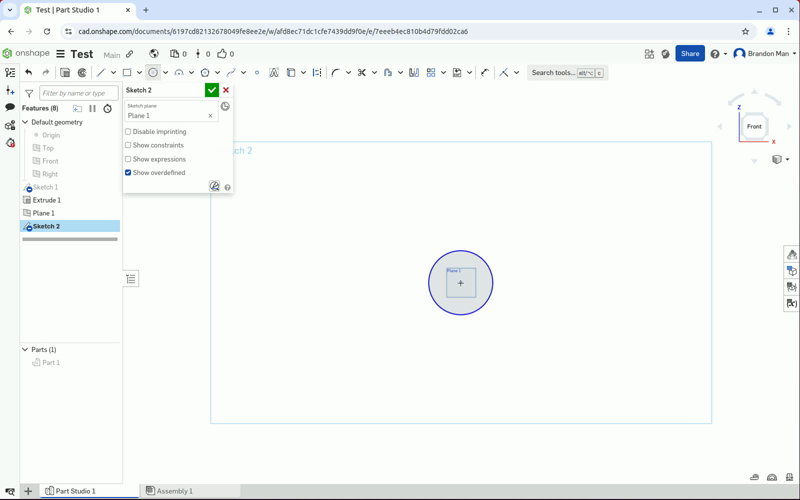
click(460, 282)
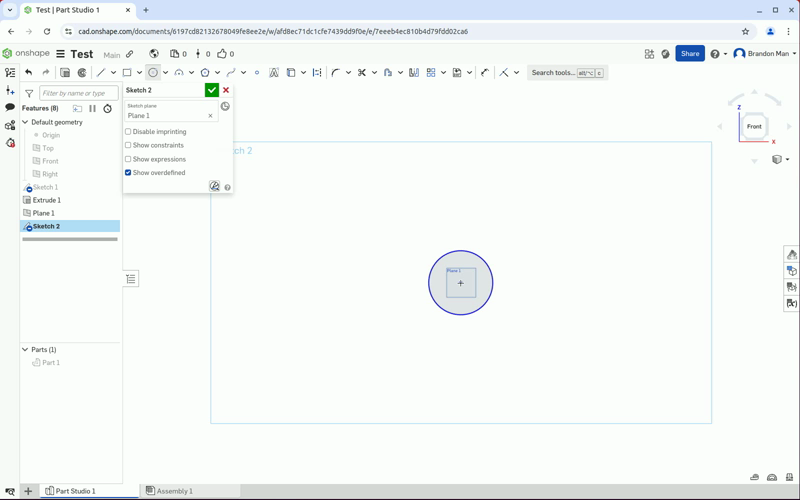
key_up(shift)
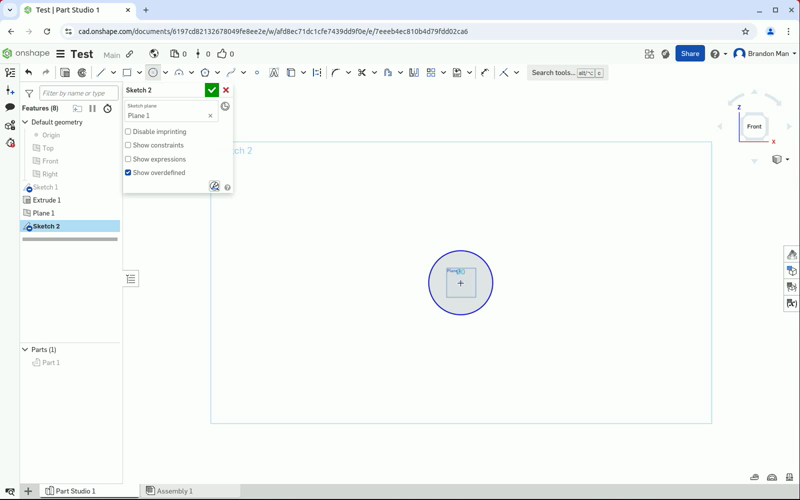
mouse_move(478, 282)
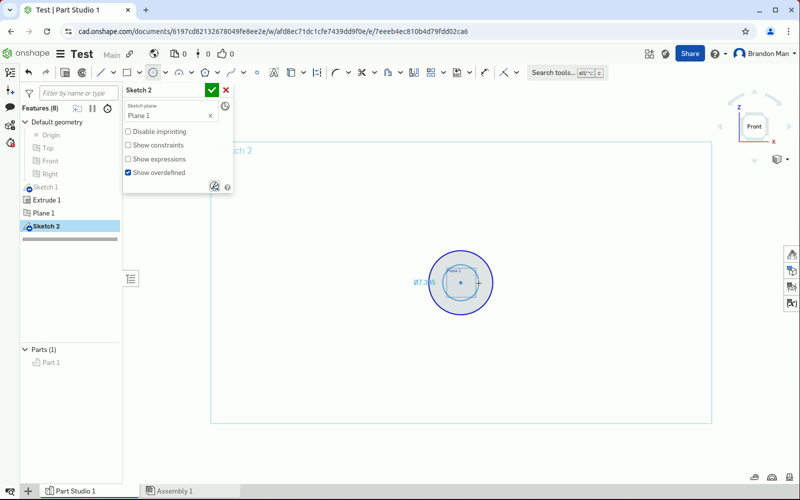
click(478, 282)
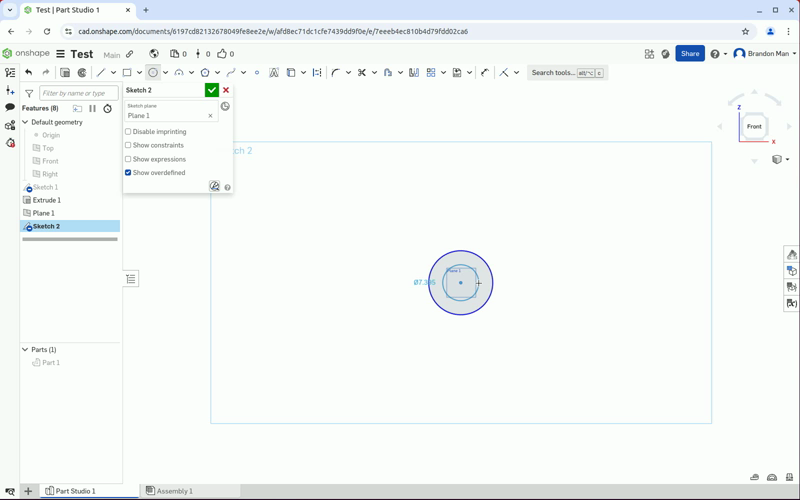
key(esc)
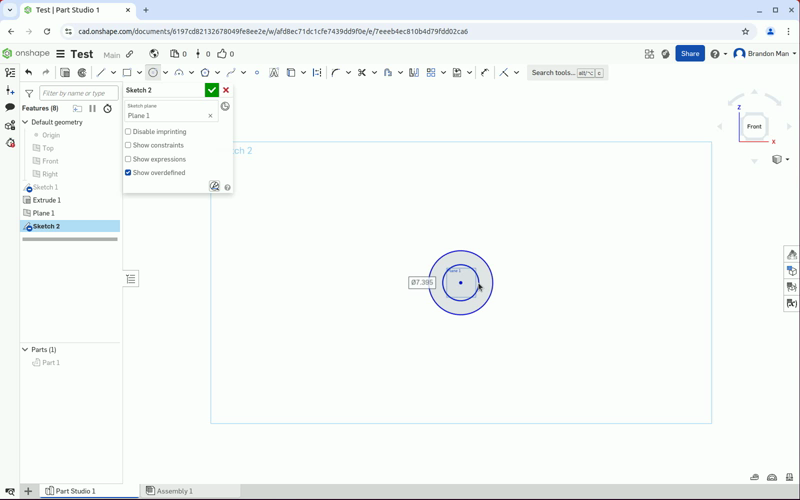
mouse_move(485, 270)
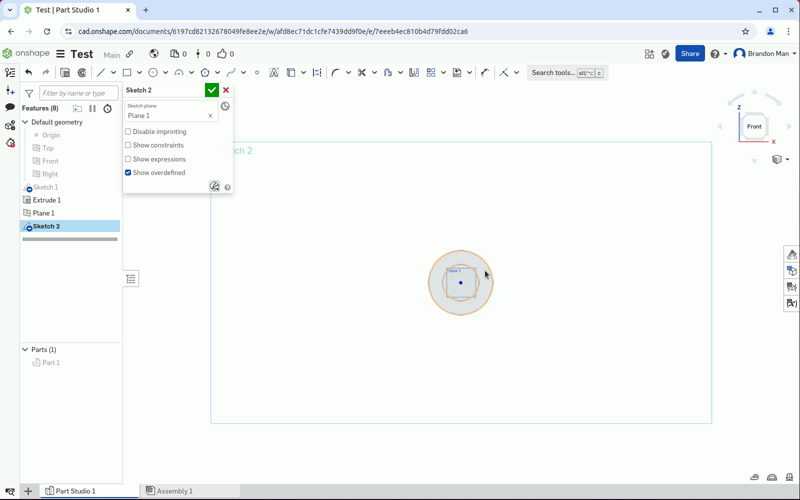
click(485, 270)
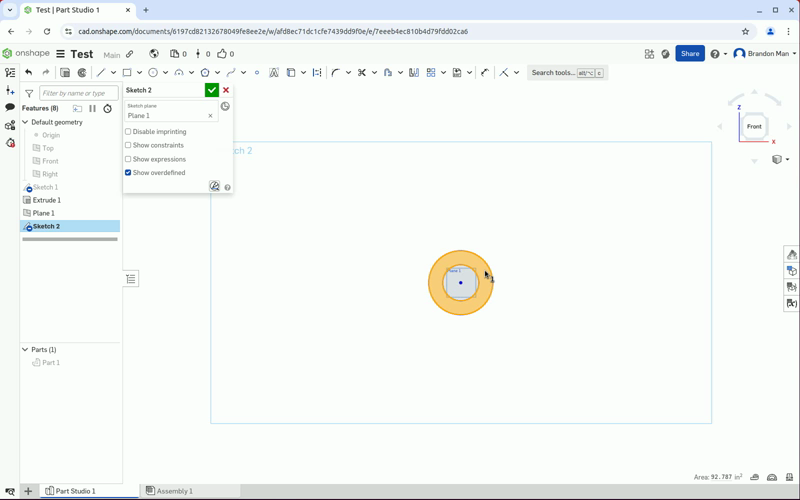
mouse_move(73, 352)
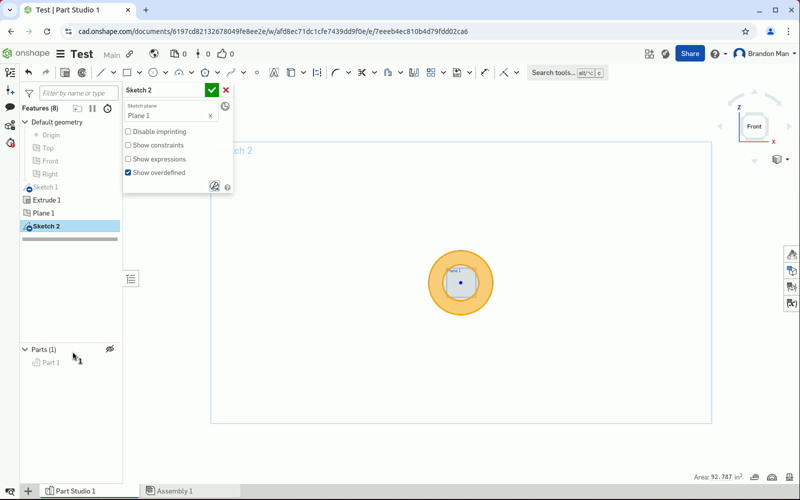
key(shift+y)
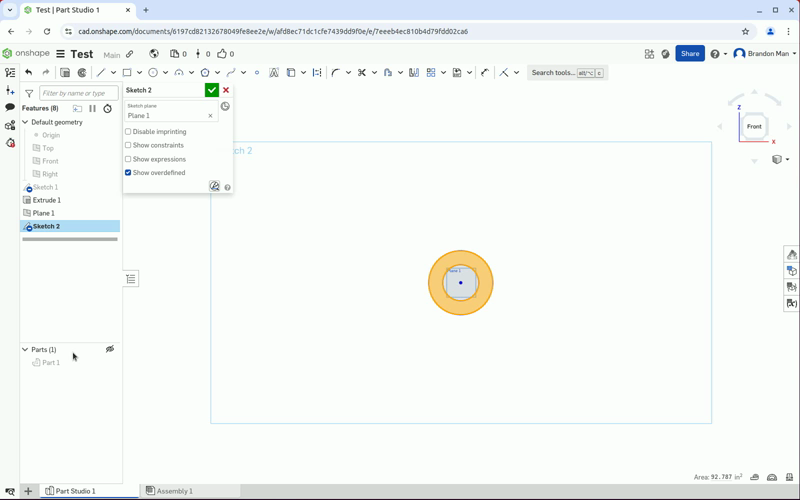
key(shift+e)
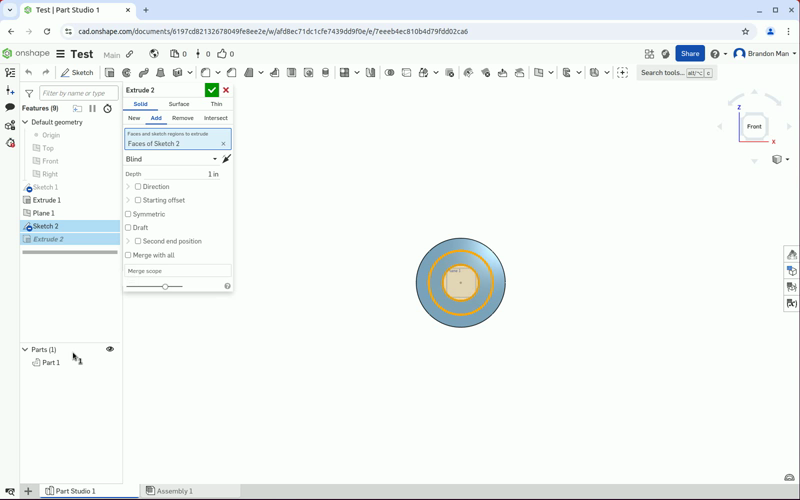
mouse_move(143, 106)
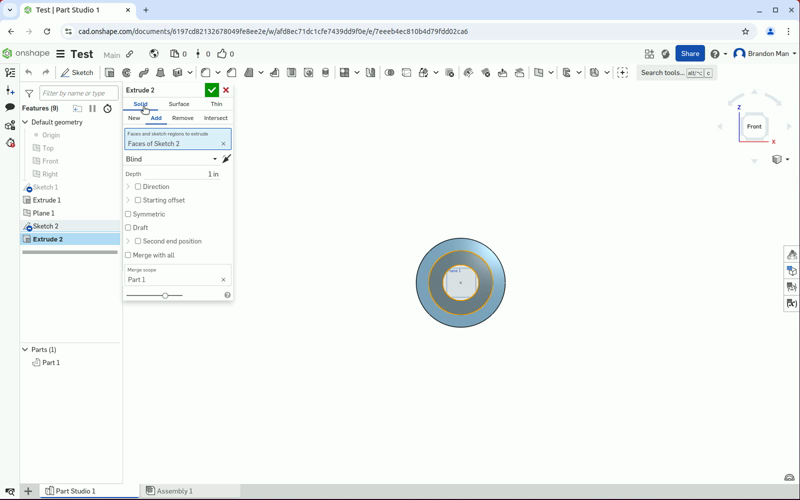
click(143, 106)
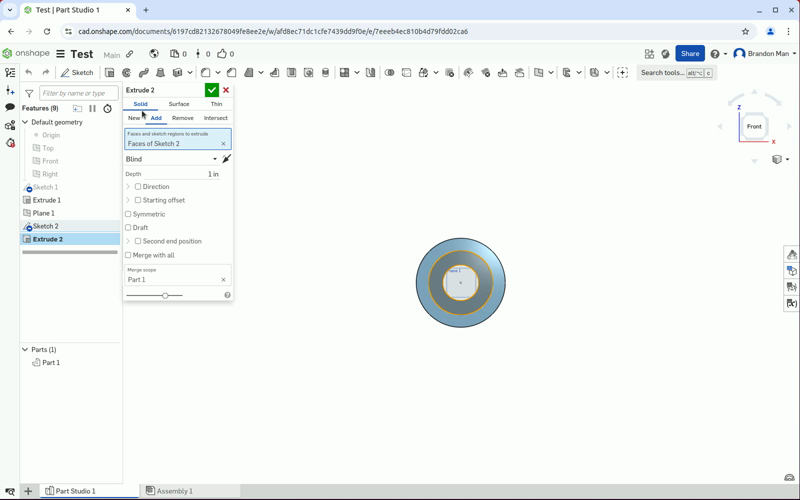
mouse_move(137, 120)
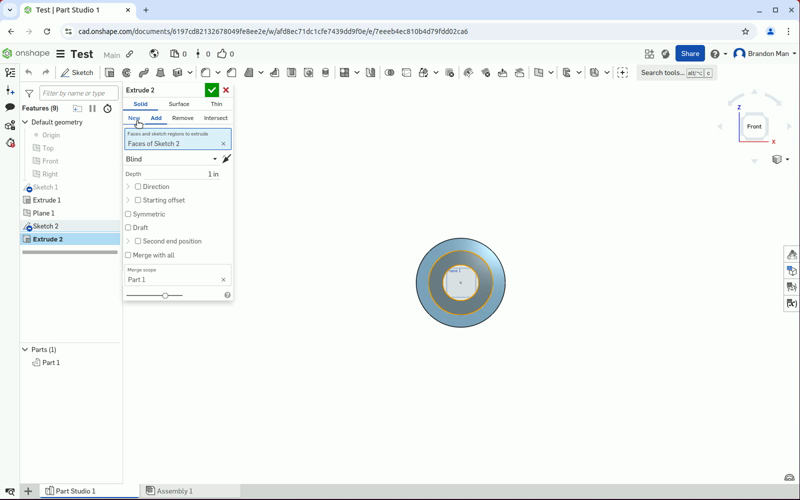
click(137, 120)
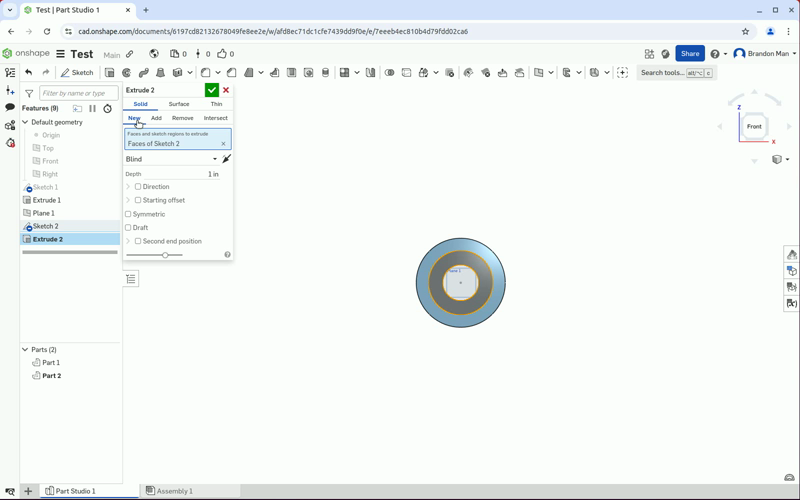
key(tab, 4)
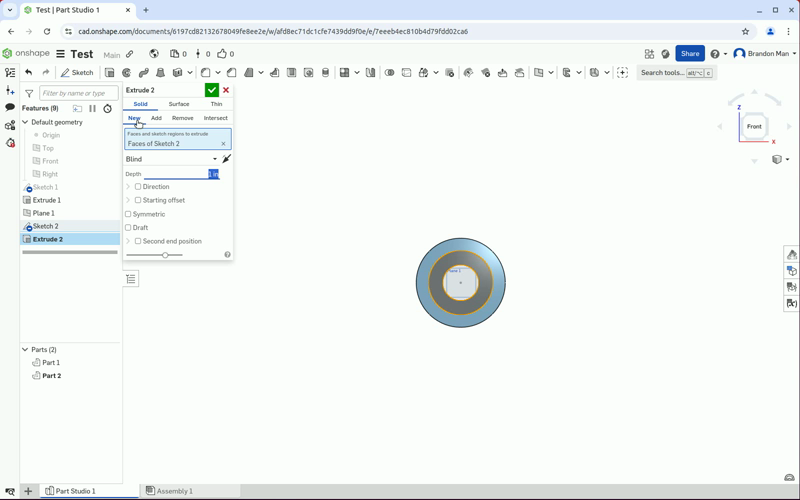
text(1.204)
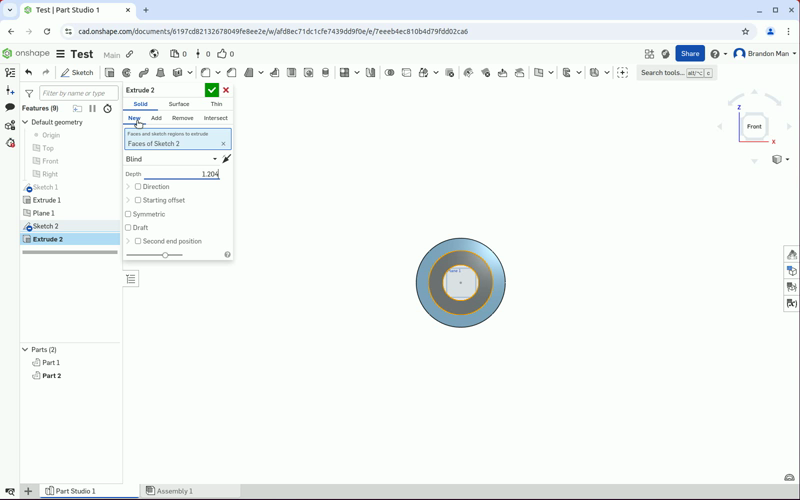
key(enter)
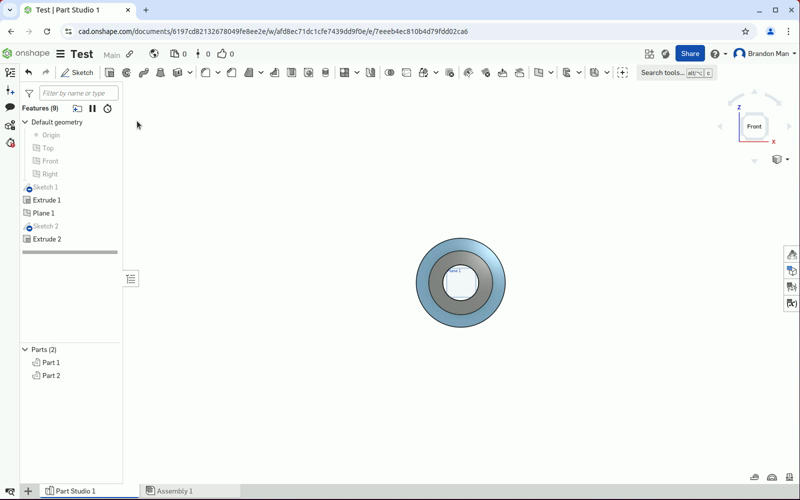
key(shift+h)
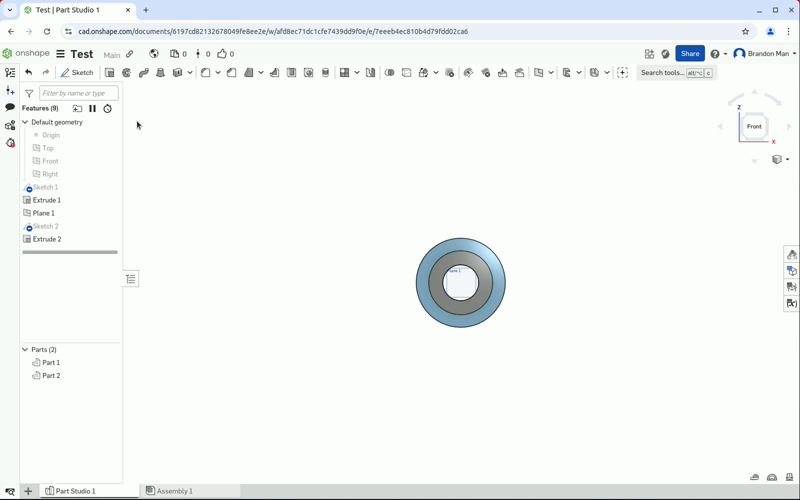
key(shift+h)
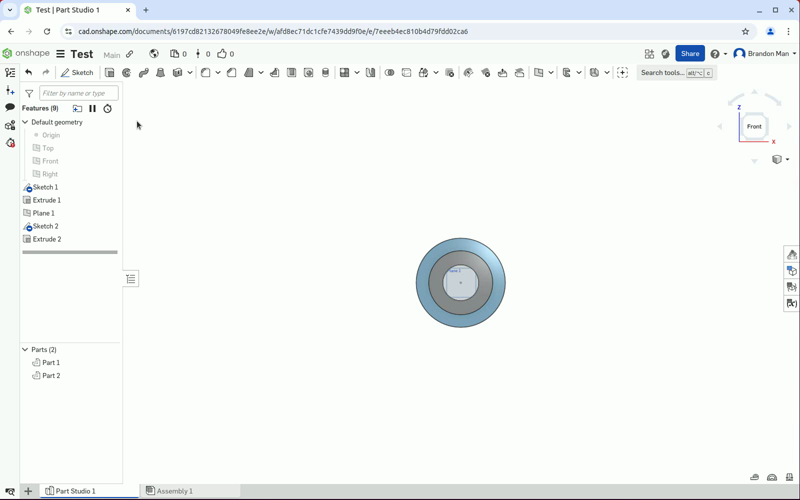
key(shift+7)
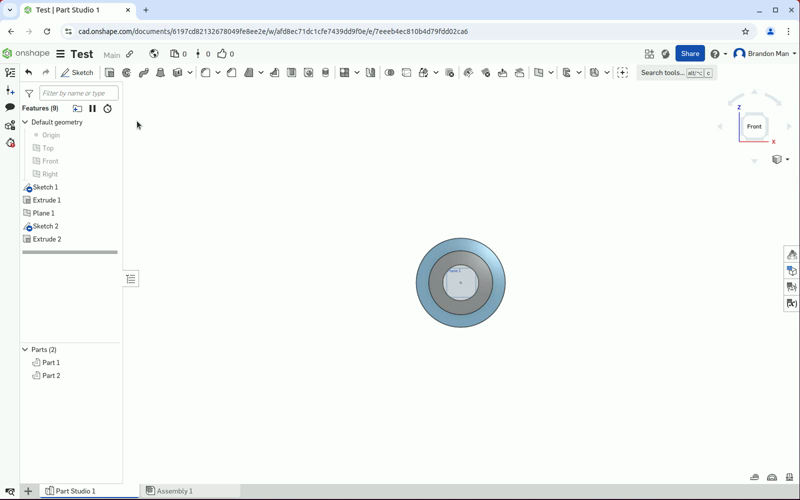
key(left, 2)
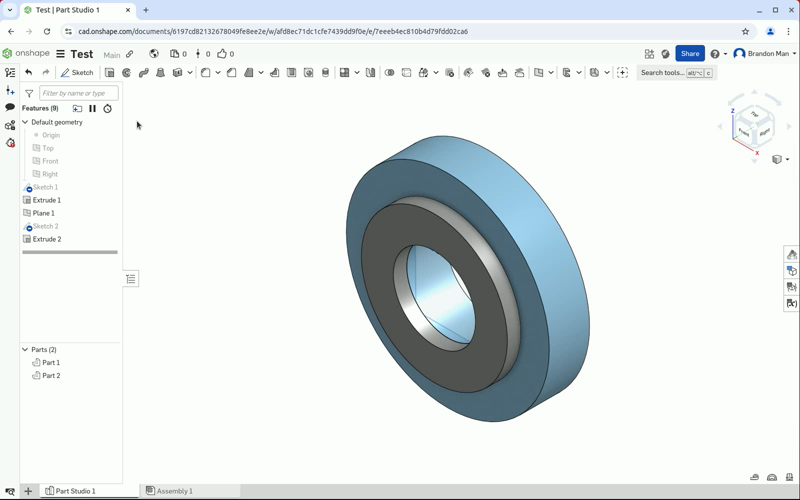
key(down, 2)
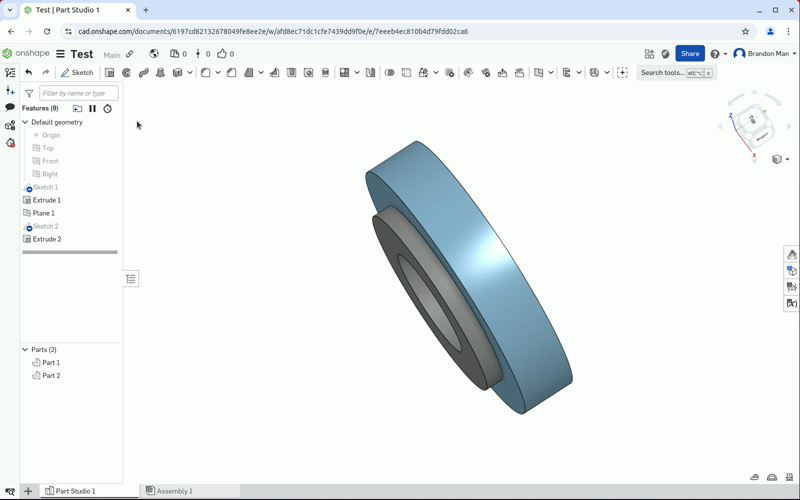
key(up, 2)
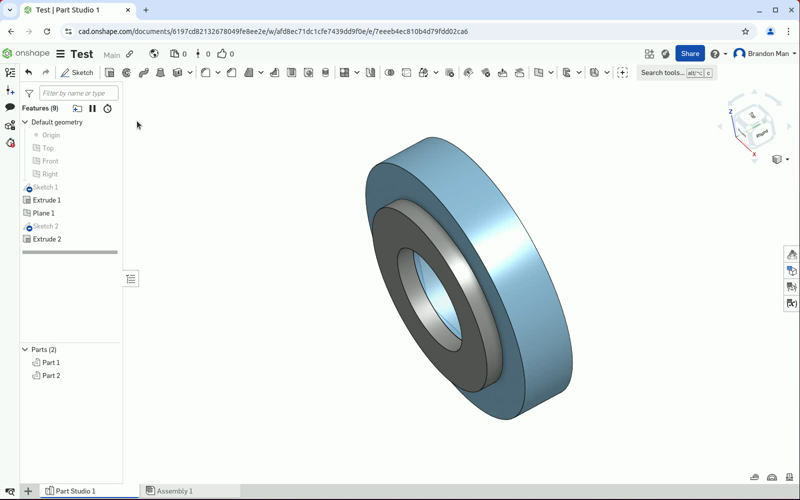
key(right, 2)
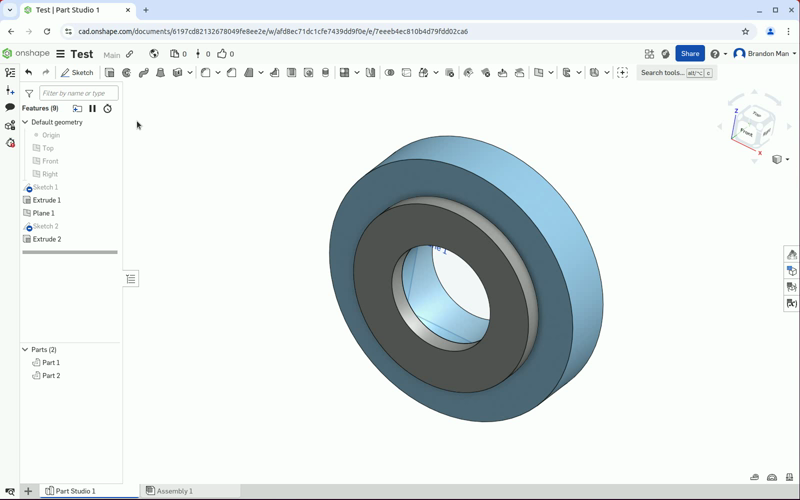
mouse_move(73, 189)
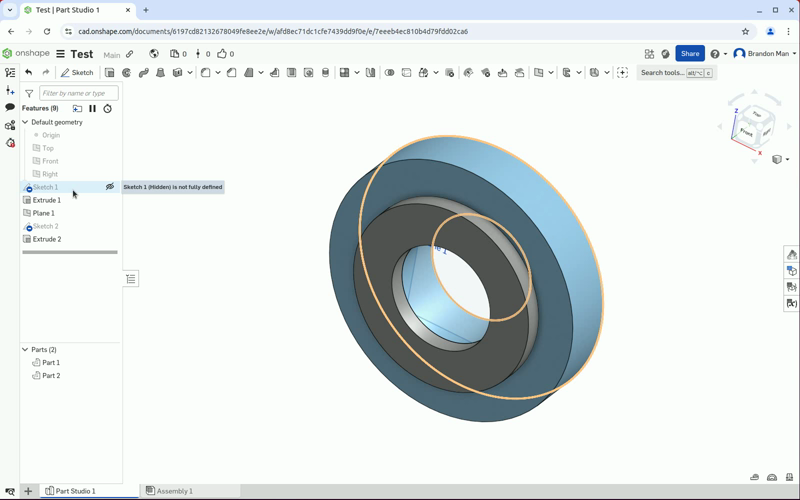
click(73, 189)